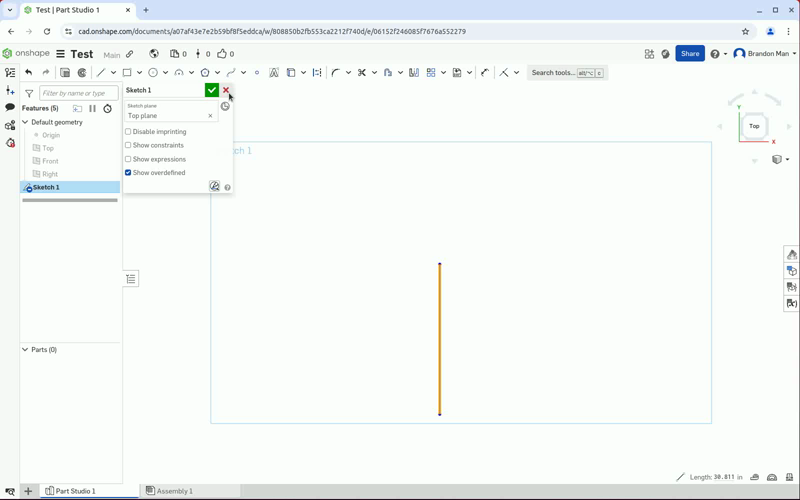
key(shift+h)
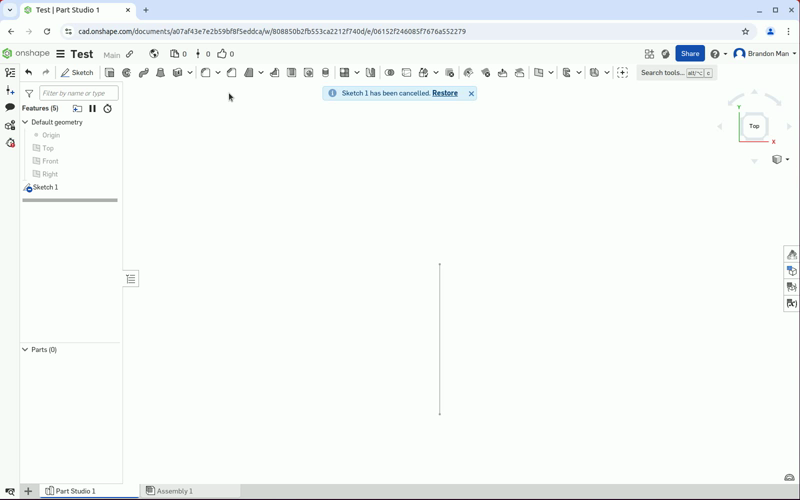
mouse_move(73, 352)
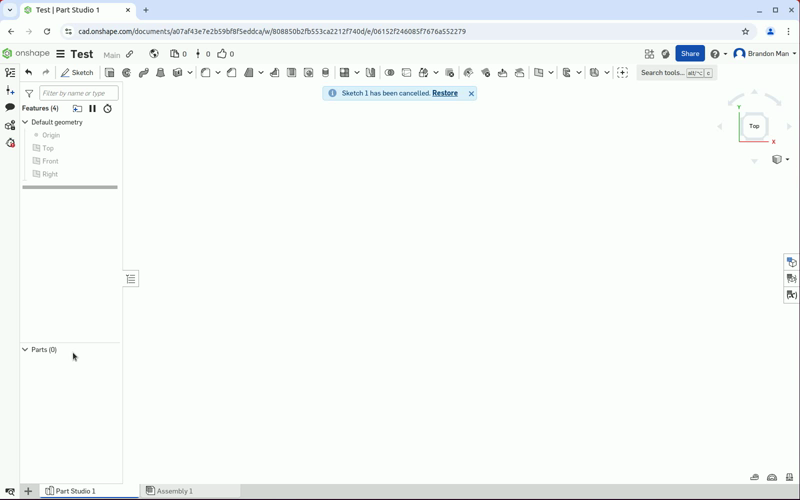
key(y)
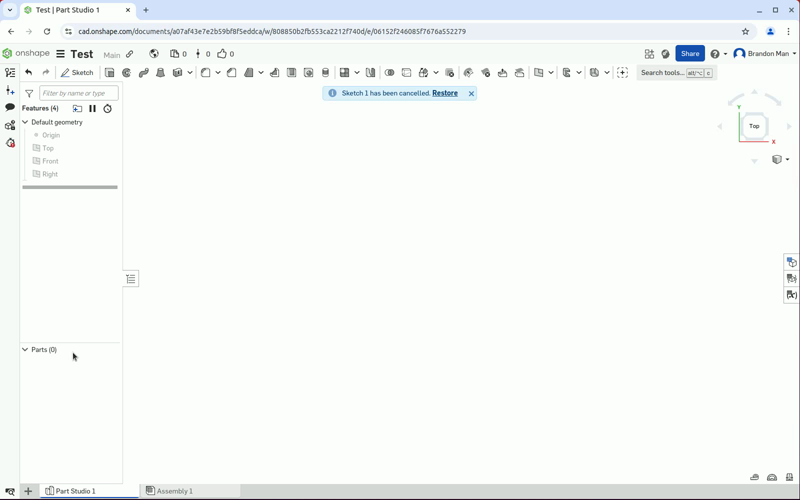
key(shift+p)
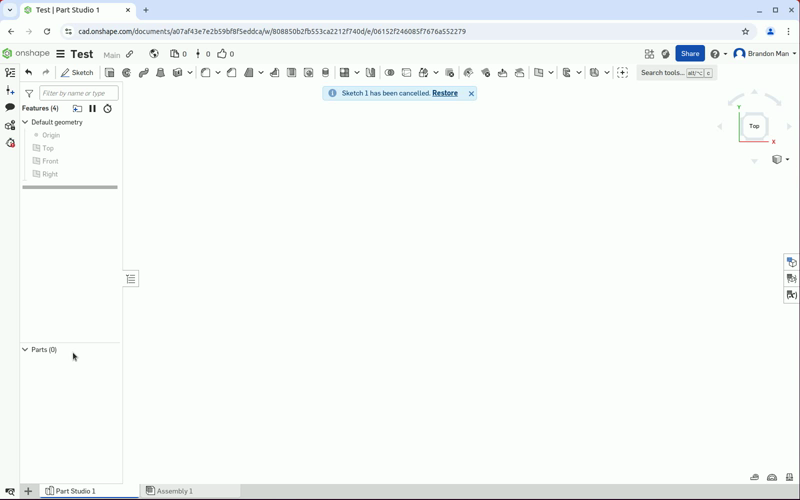
key(space)
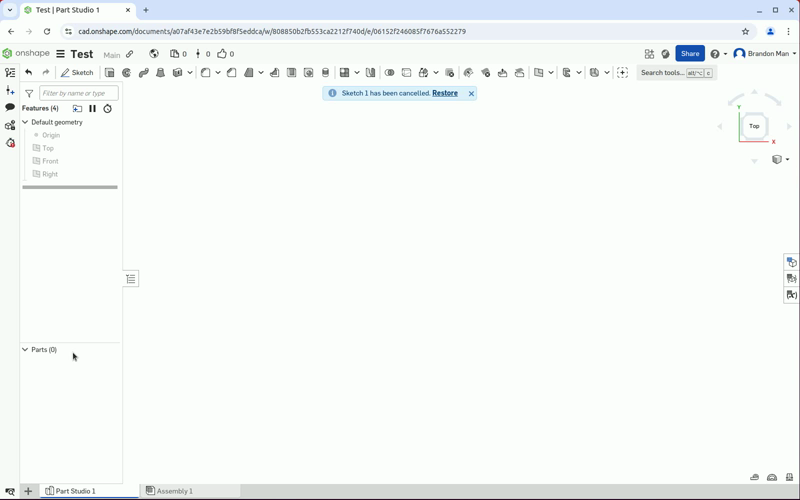
key_down(shift)
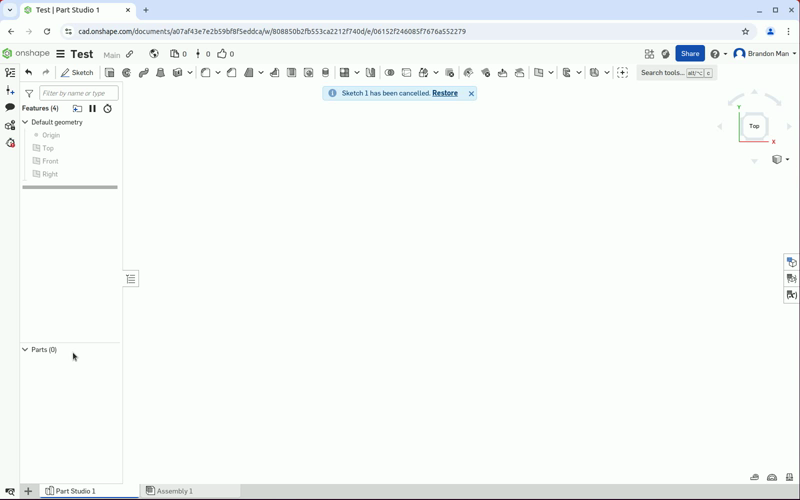
key(up)
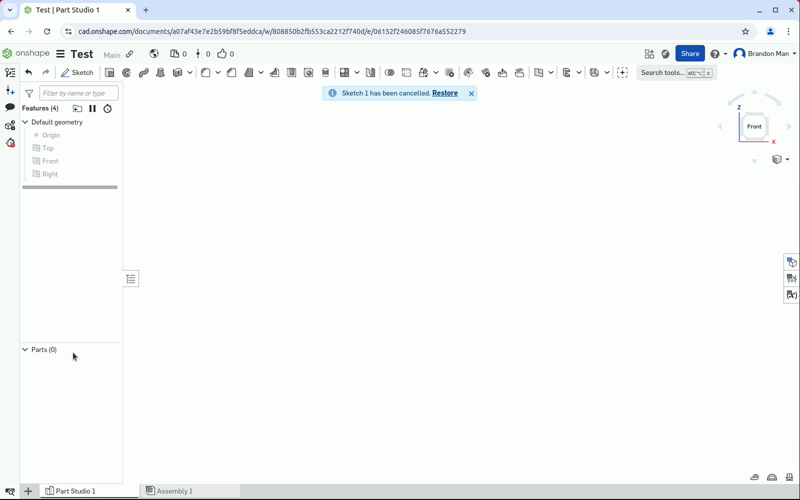
key_up(shift)
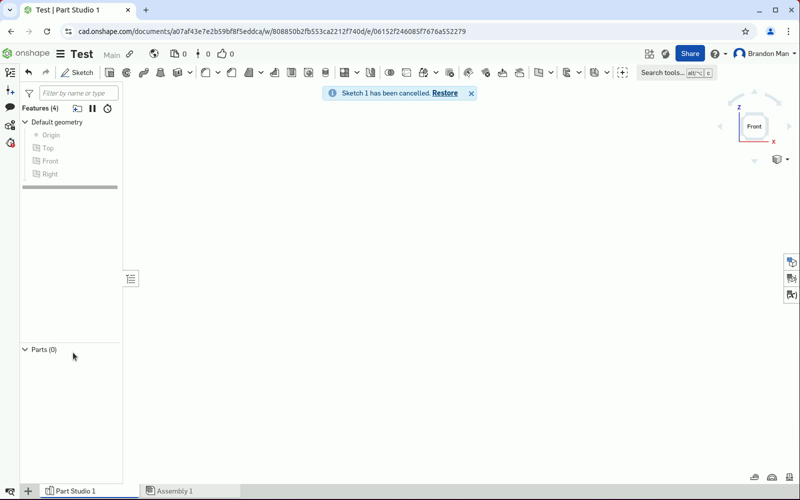
mouse_move(73, 352)
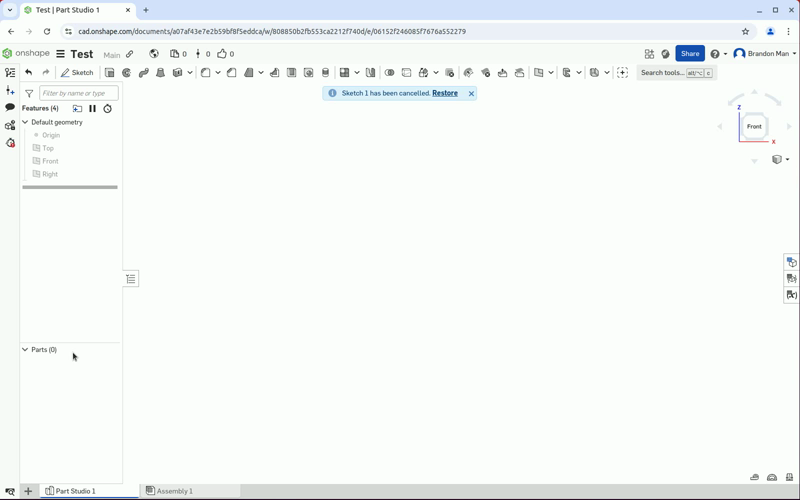
key(shift+y)
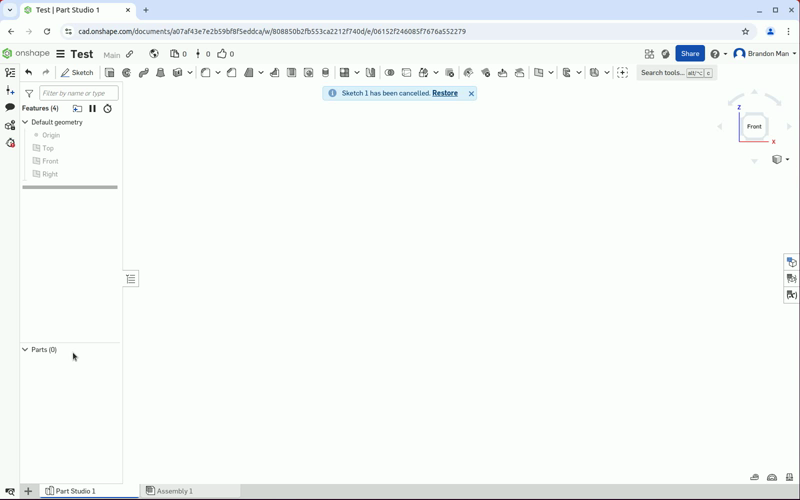
key(shift+s)
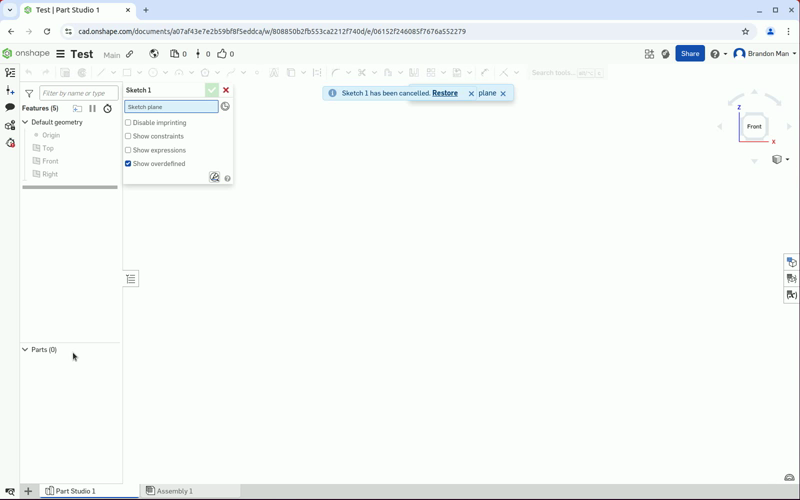
mouse_move(73, 163)
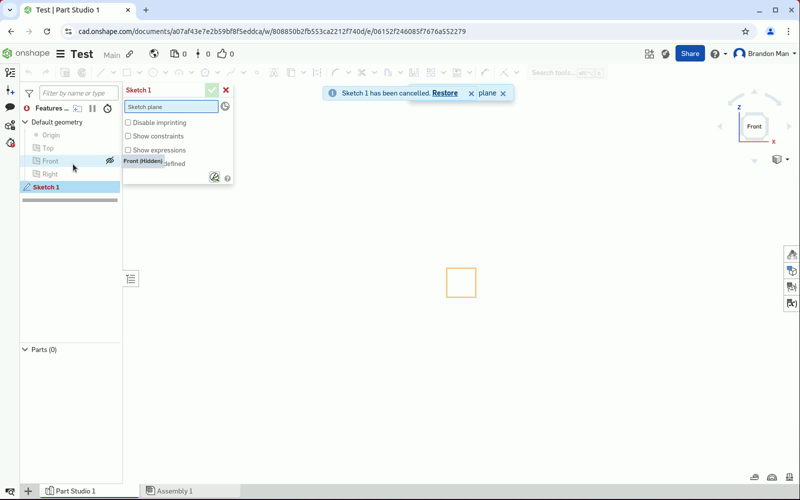
click(73, 163)
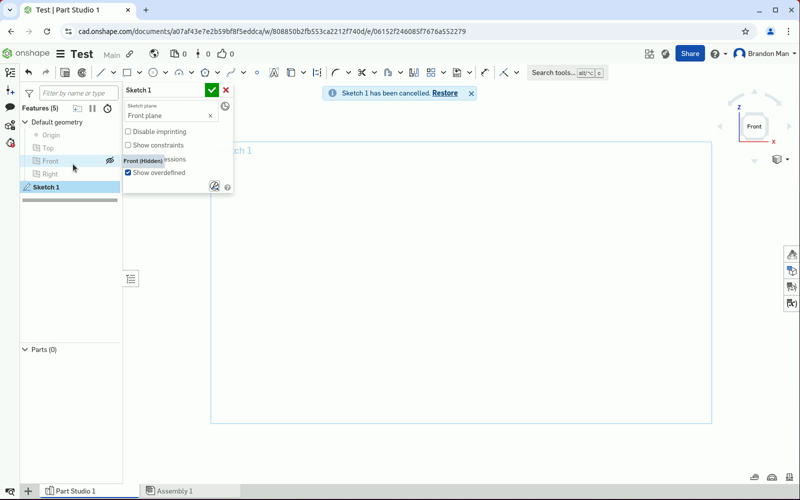
mouse_move(73, 352)
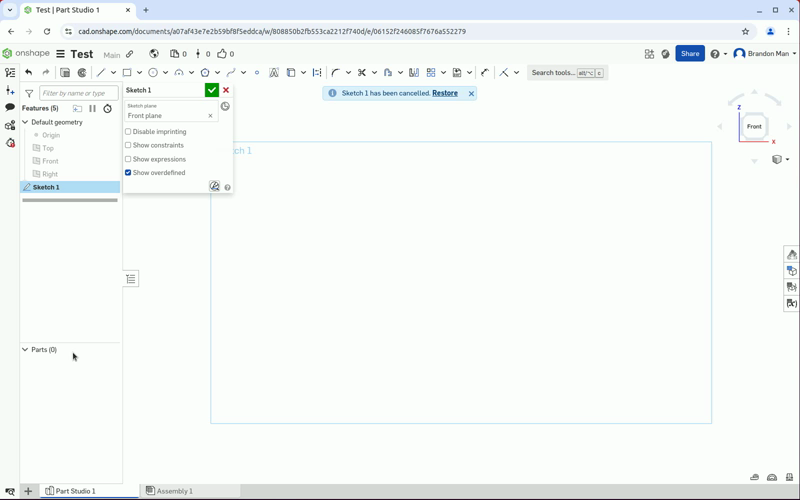
key(y)
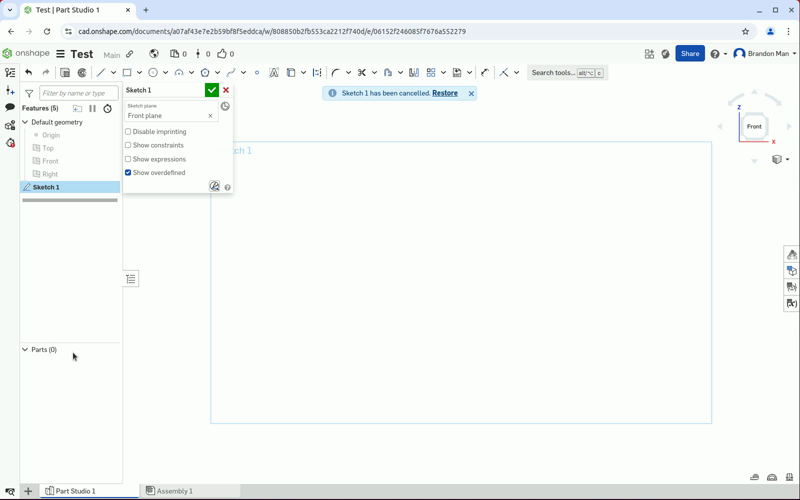
key(l)
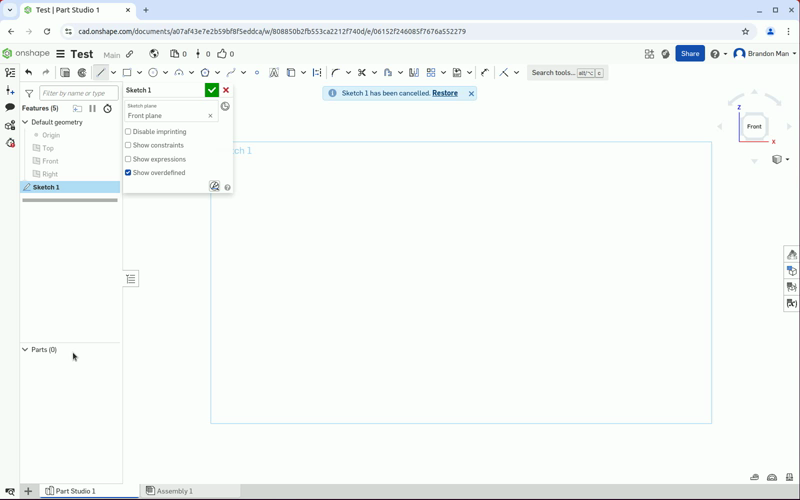
key_down(shift)
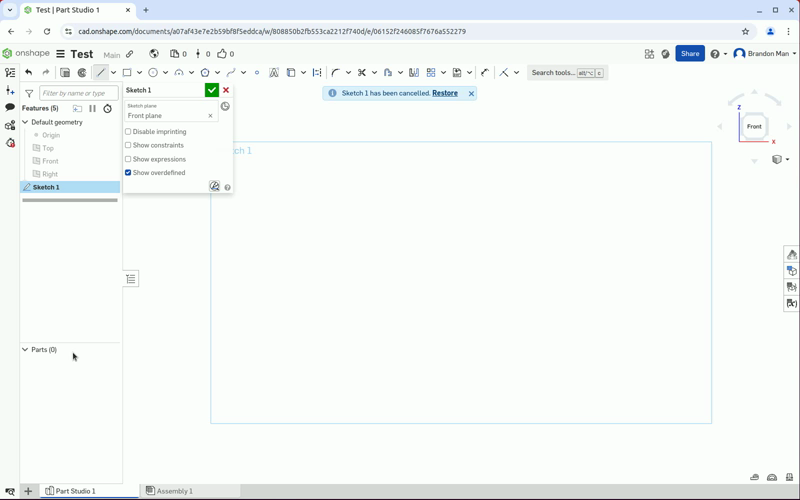
mouse_move(460, 282)
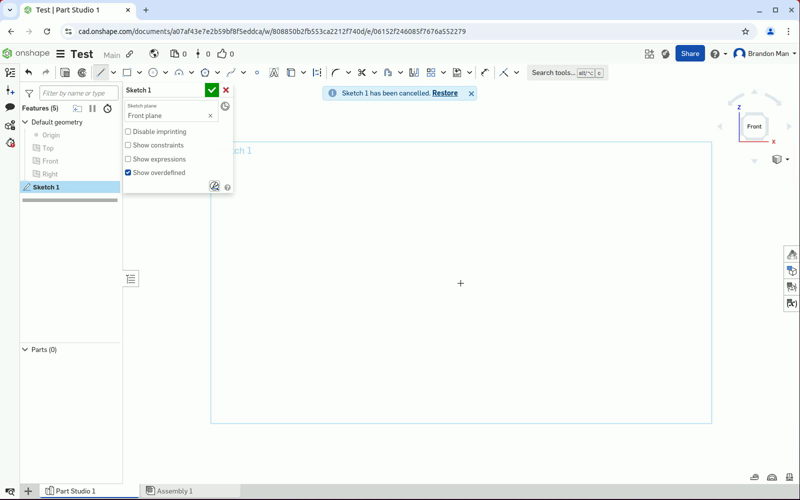
click(460, 282)
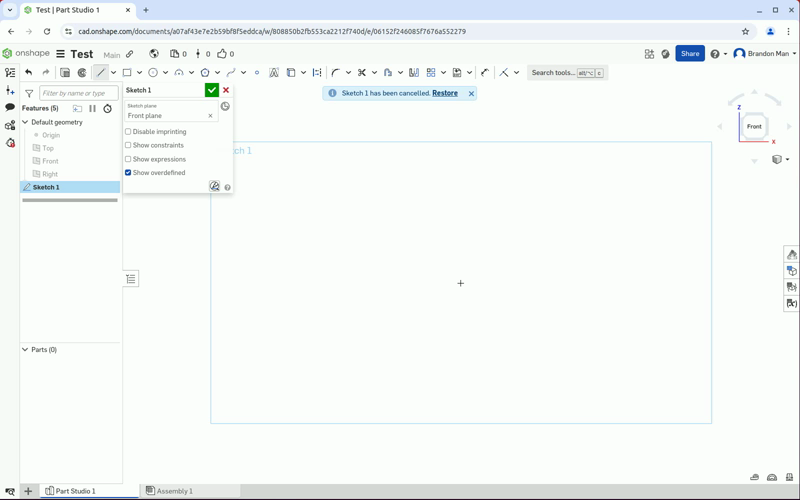
key_up(shift)
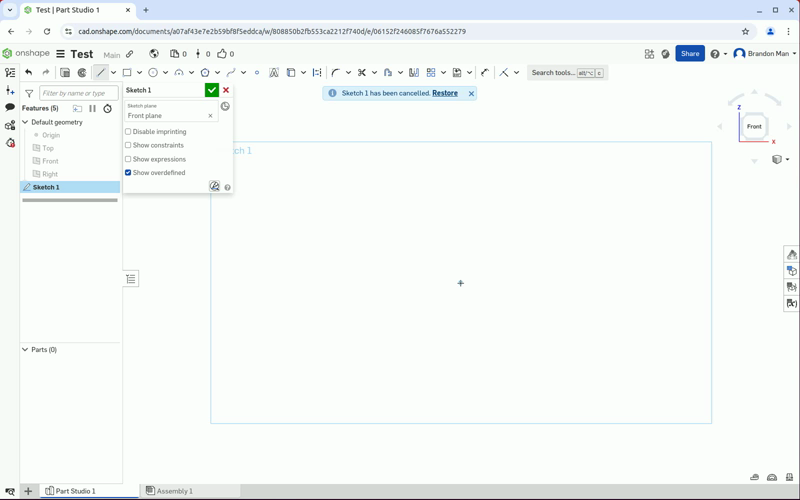
key_down(shift)
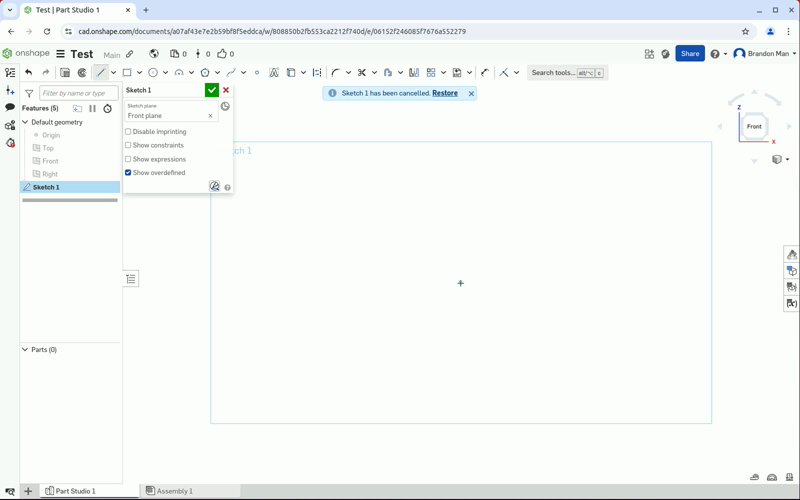
mouse_move(573, 282)
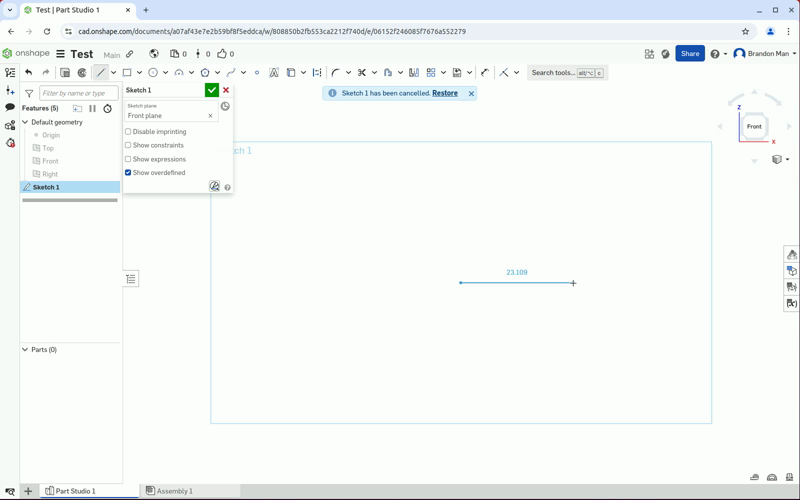
click(573, 282)
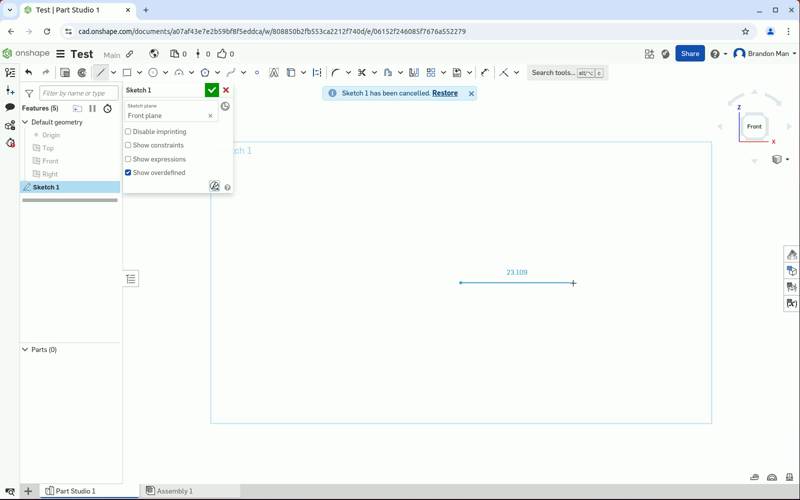
key_up(shift)
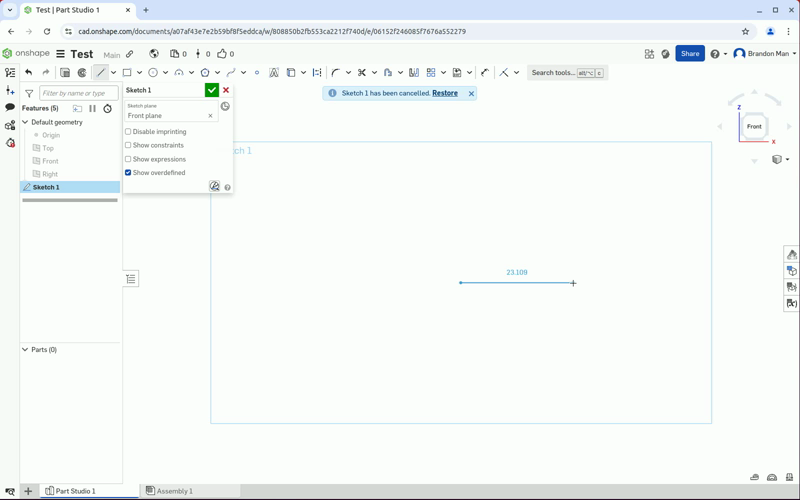
key_down(shift)
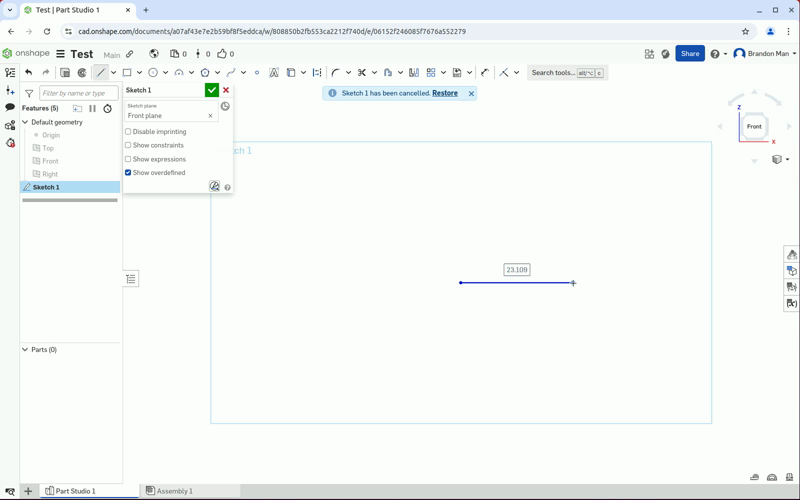
mouse_move(589, 282)
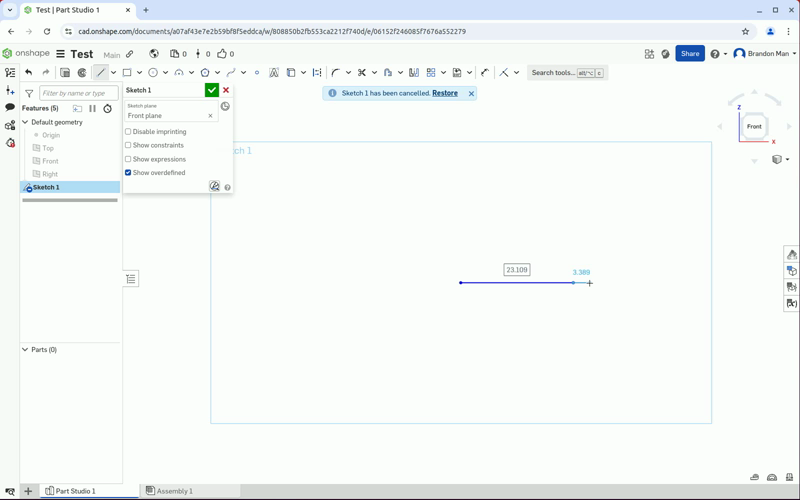
mouse_move(573, 264)
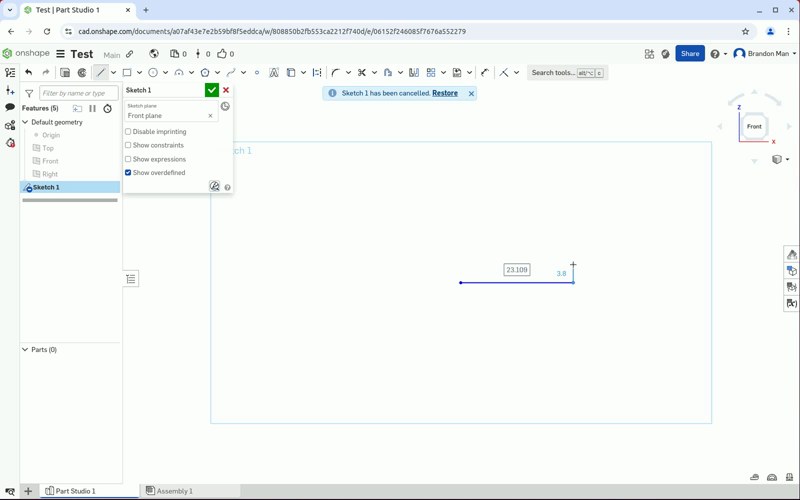
click(573, 264)
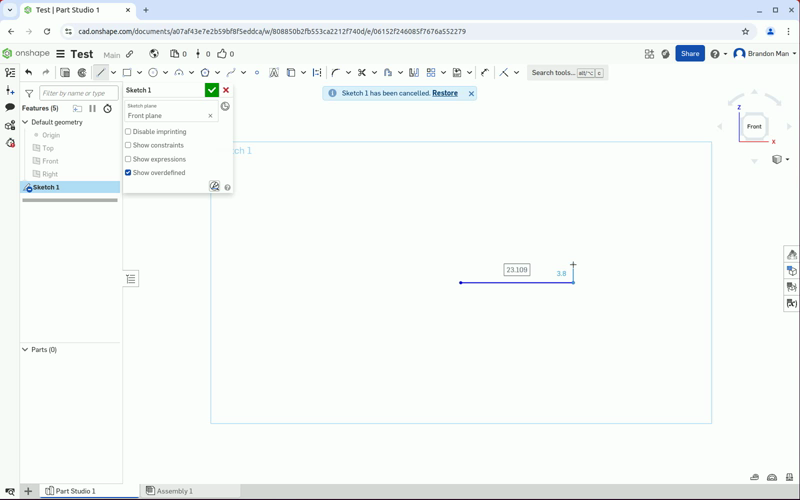
key_up(shift)
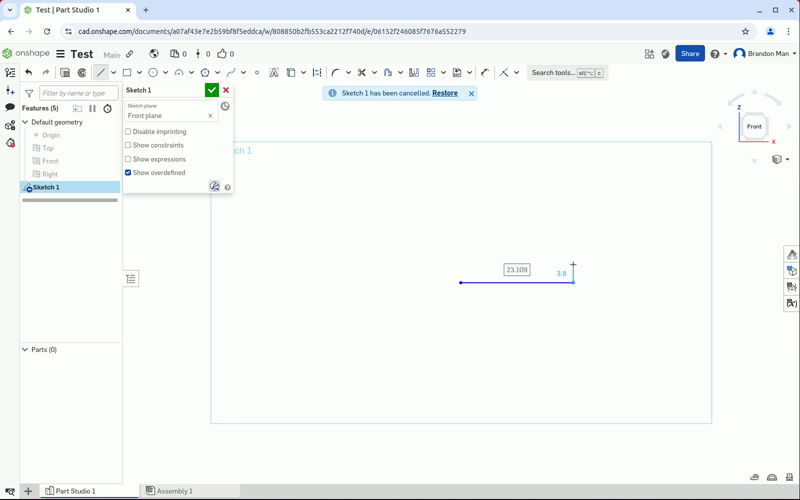
key_down(shift)
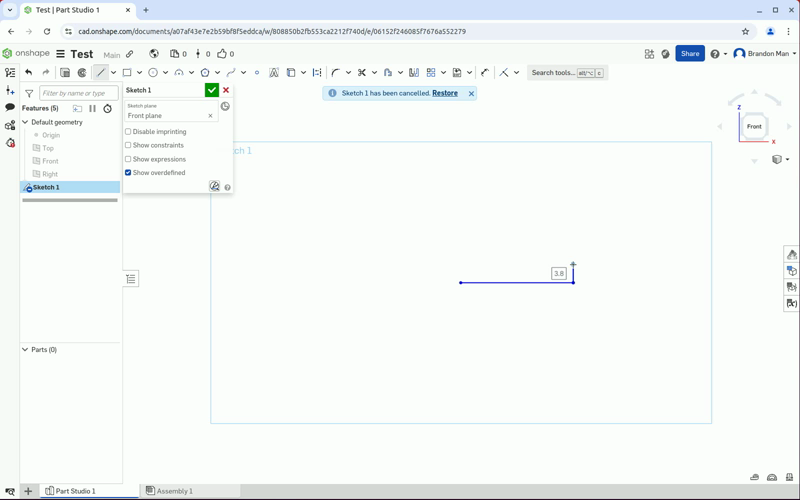
mouse_move(460, 264)
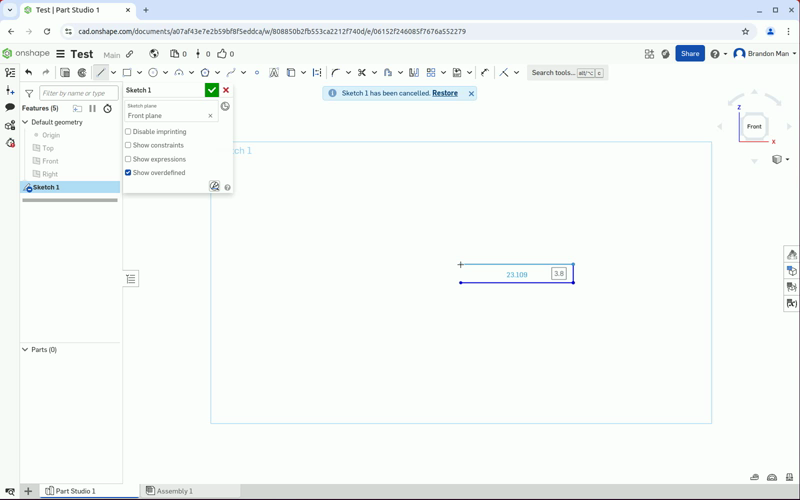
click(460, 264)
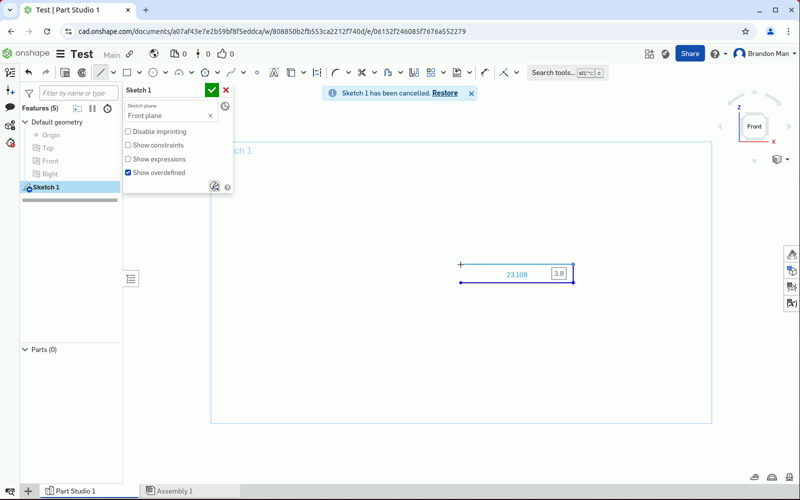
key_up(shift)
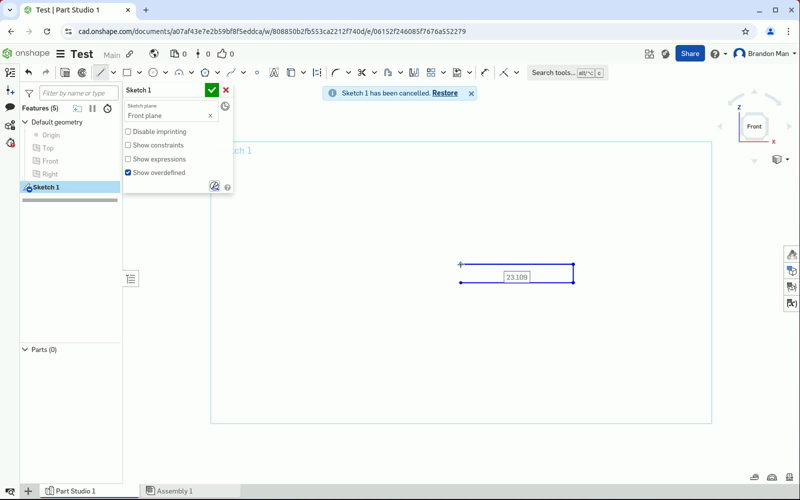
mouse_move(490, 264)
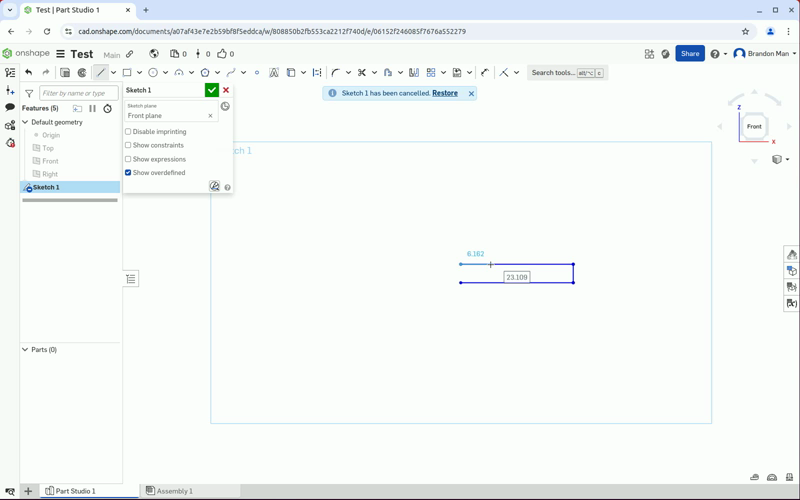
key_down(shift)
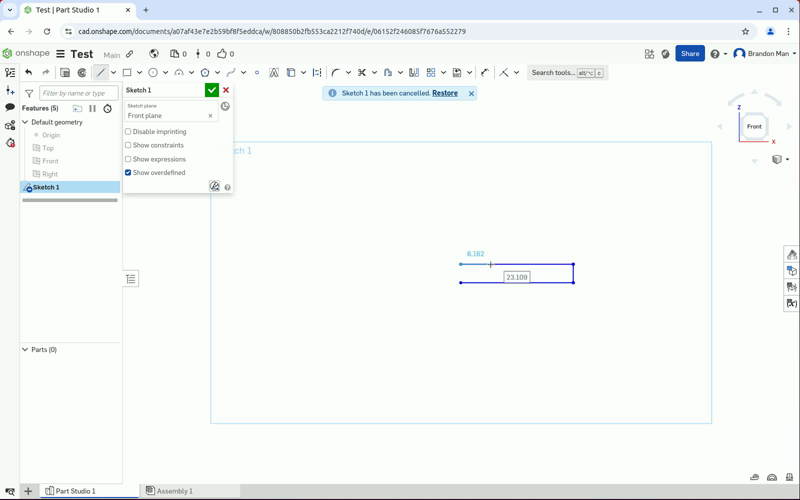
mouse_move(460, 282)
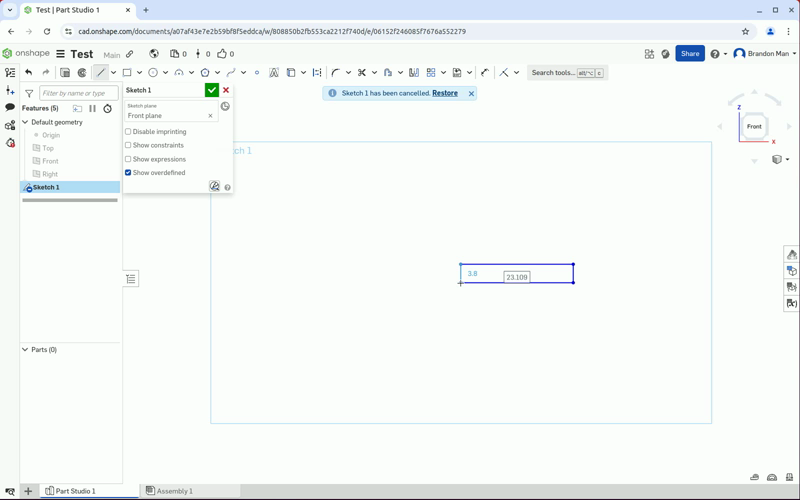
key_up(shift)
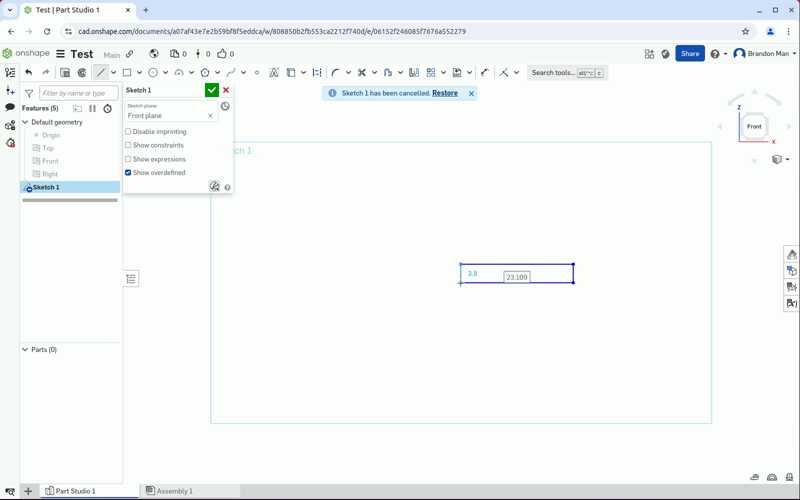
click(460, 282)
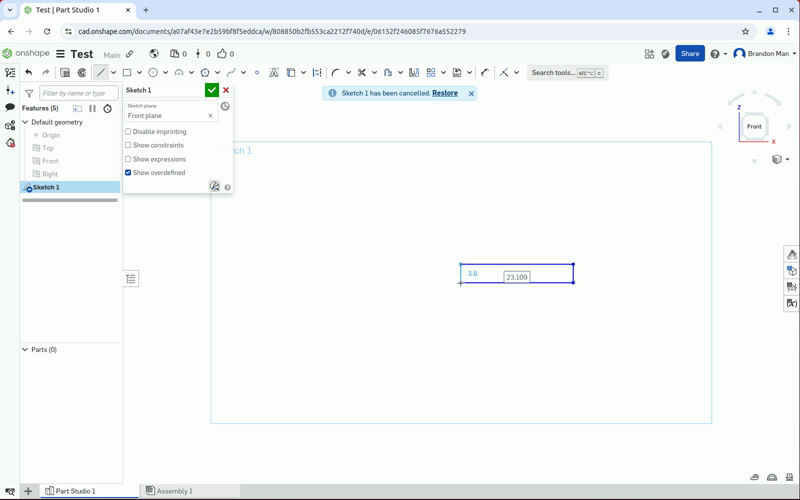
key(esc)
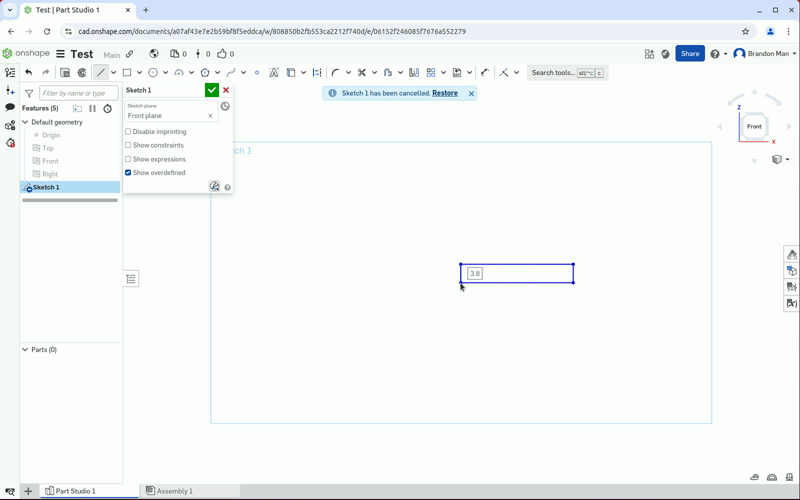
mouse_move(536, 278)
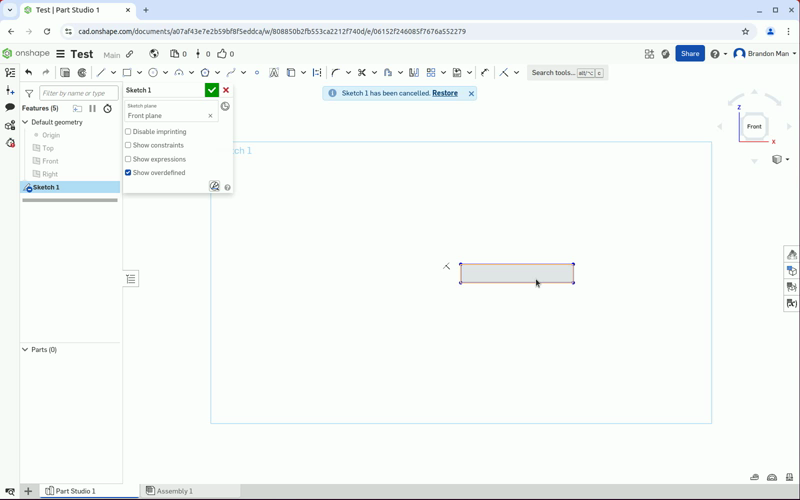
click(536, 278)
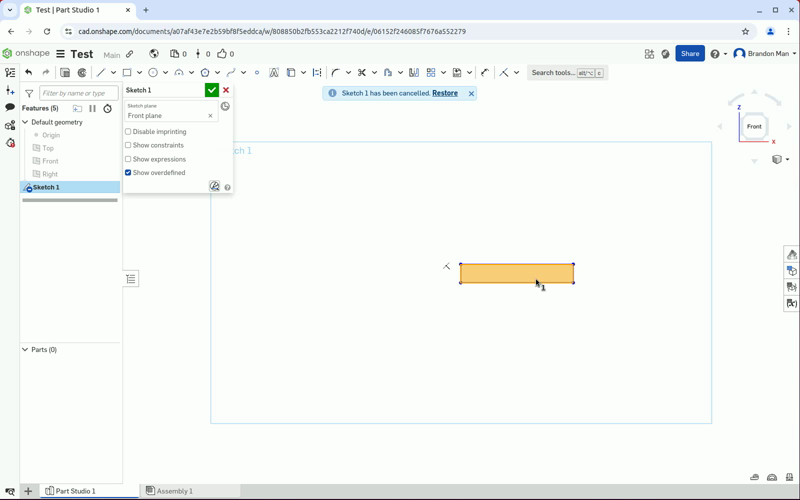
mouse_move(73, 352)
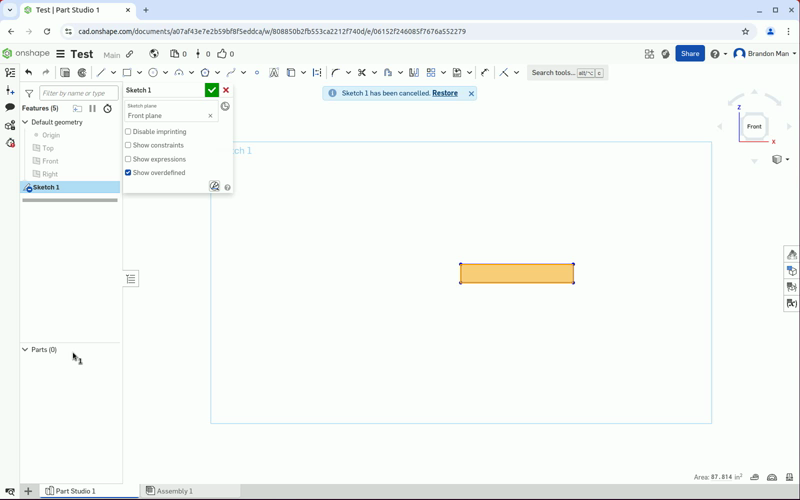
key(shift+y)
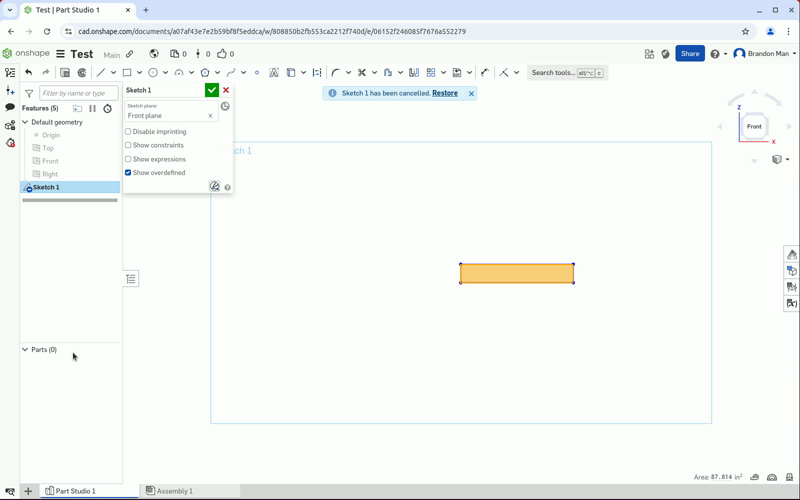
key(shift+e)
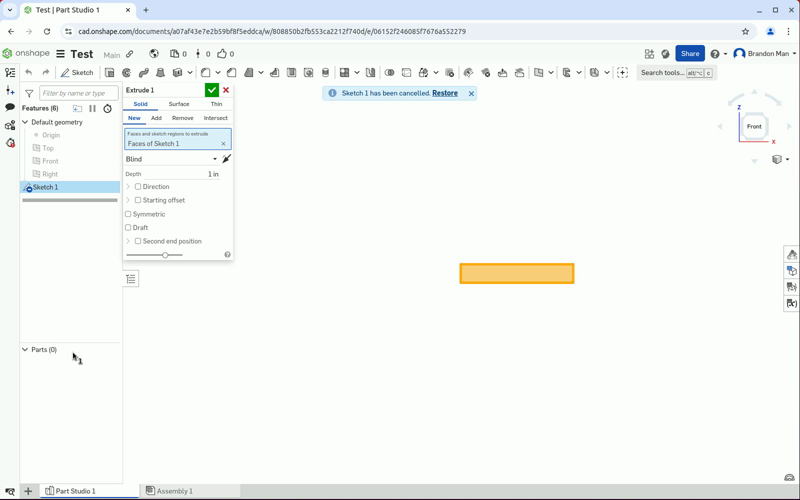
mouse_move(143, 106)
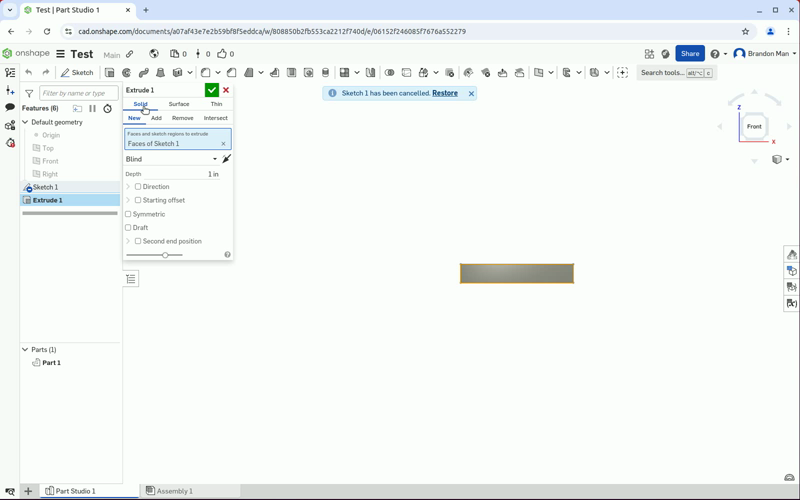
click(143, 106)
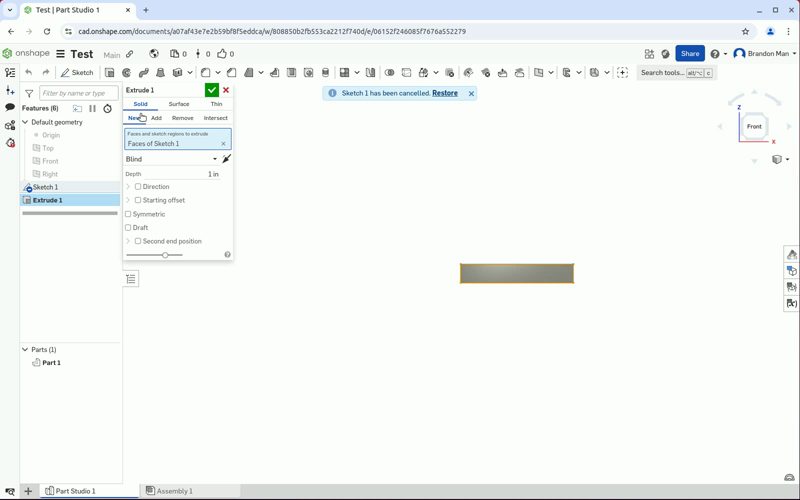
mouse_move(137, 120)
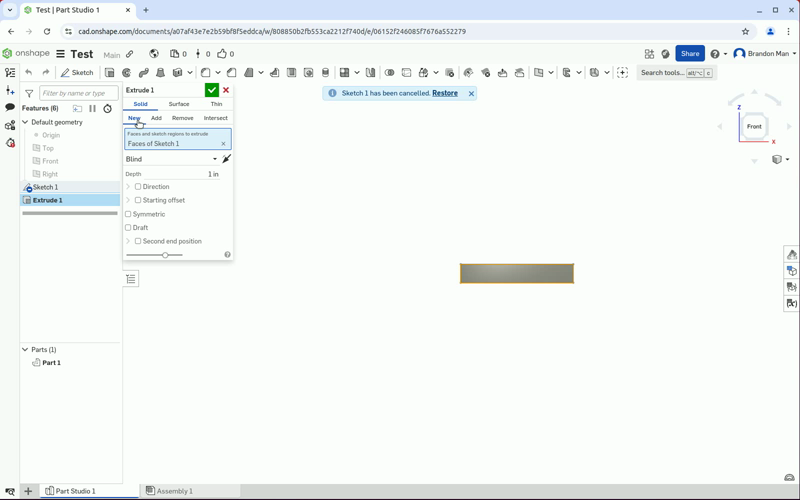
click(137, 120)
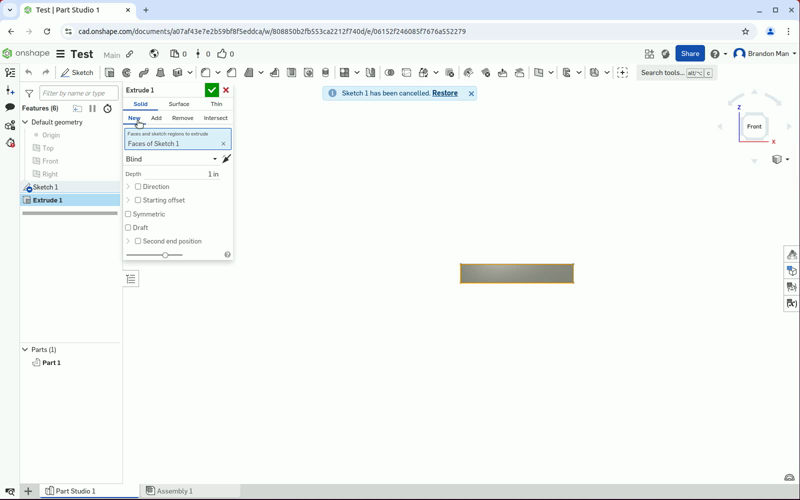
key(tab, 4)
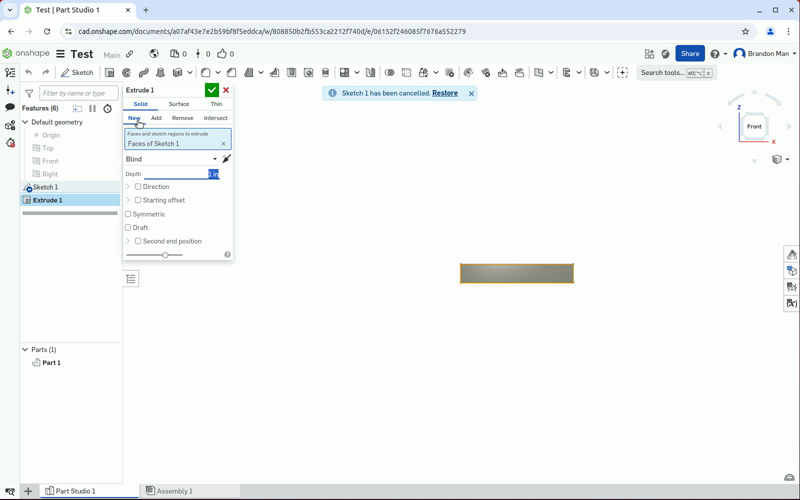
text(11.554)
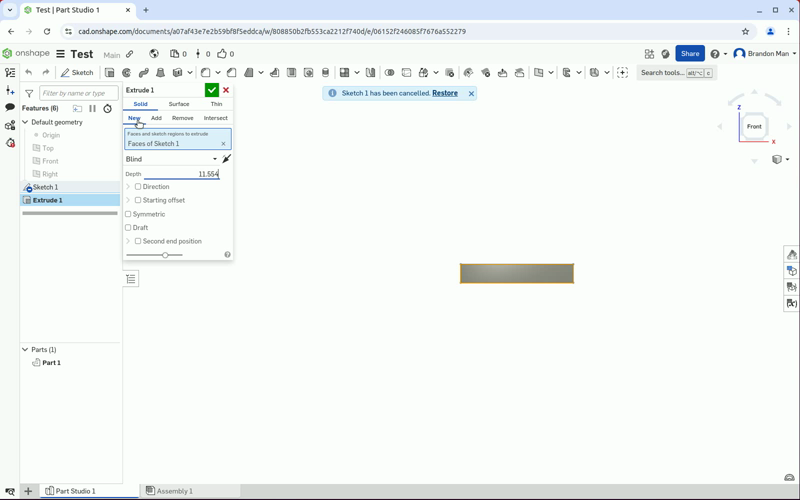
key(enter)
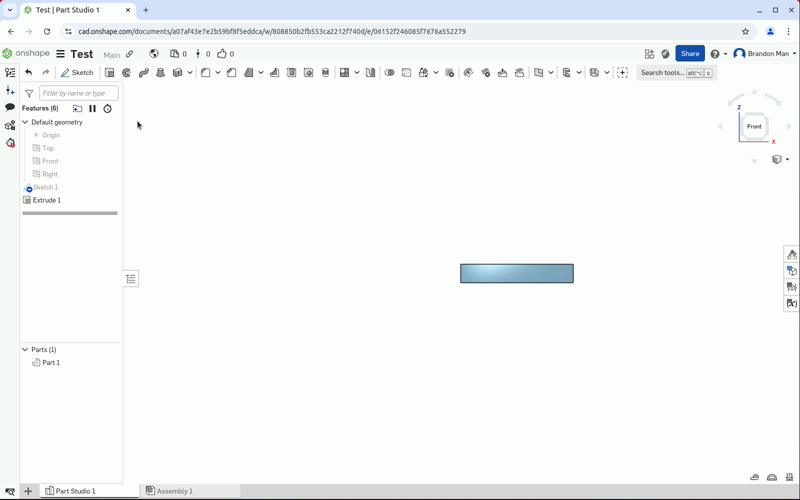
key(shift+h)
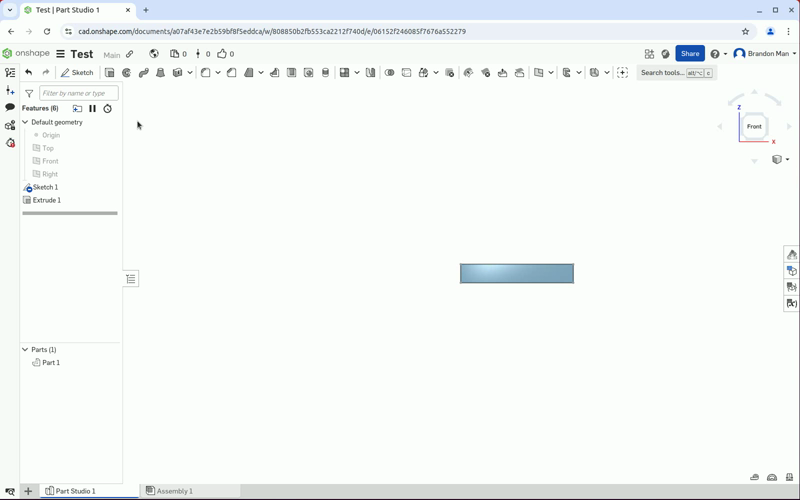
key(shift+h)
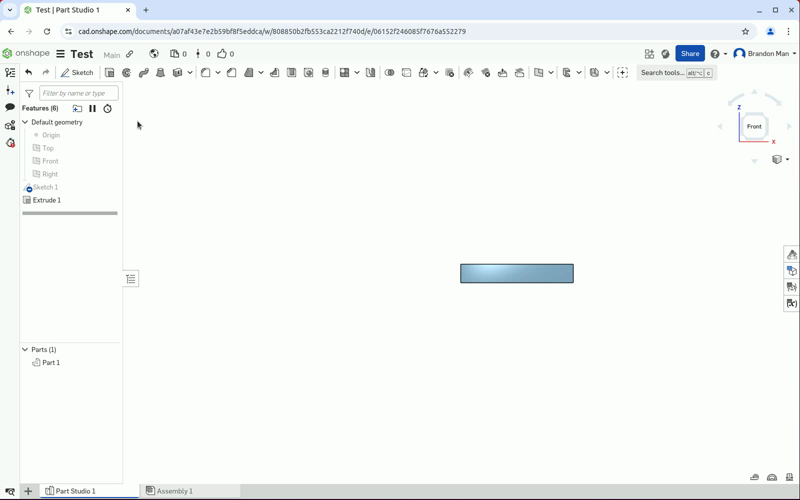
mouse_move(73, 189)
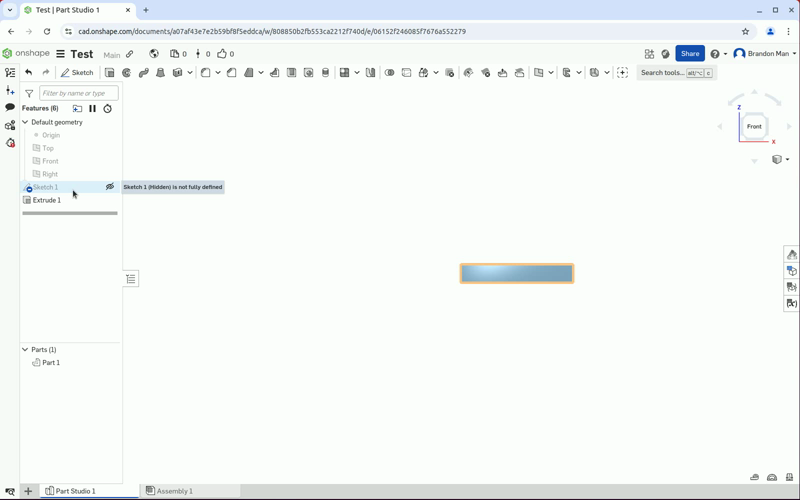
click(73, 189)
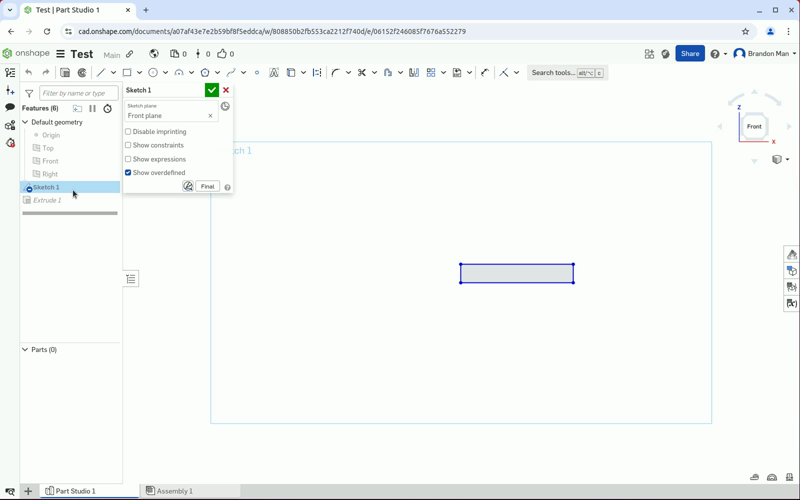
mouse_move(229, 92)
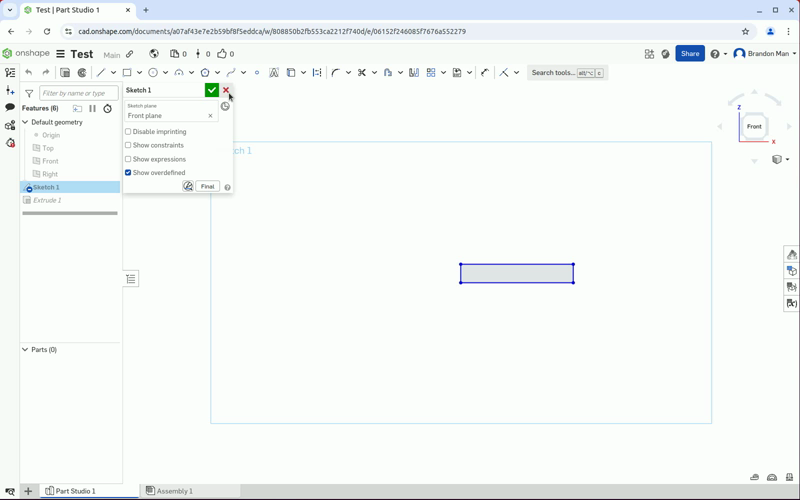
click(229, 92)
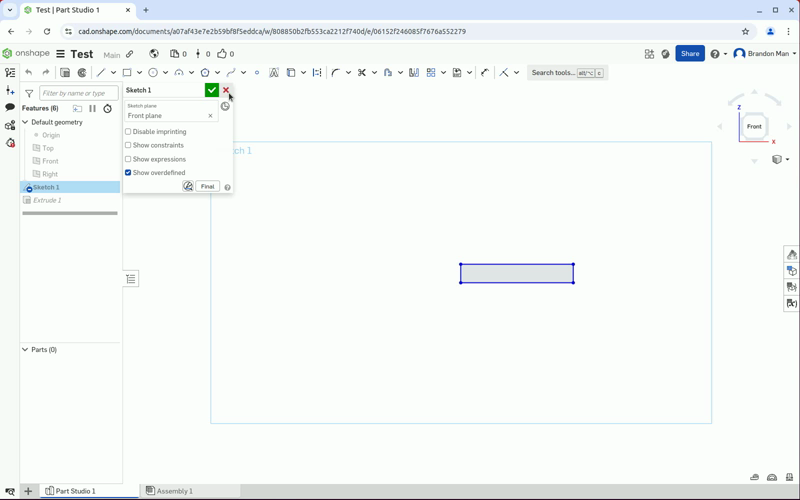
key(shift+s)
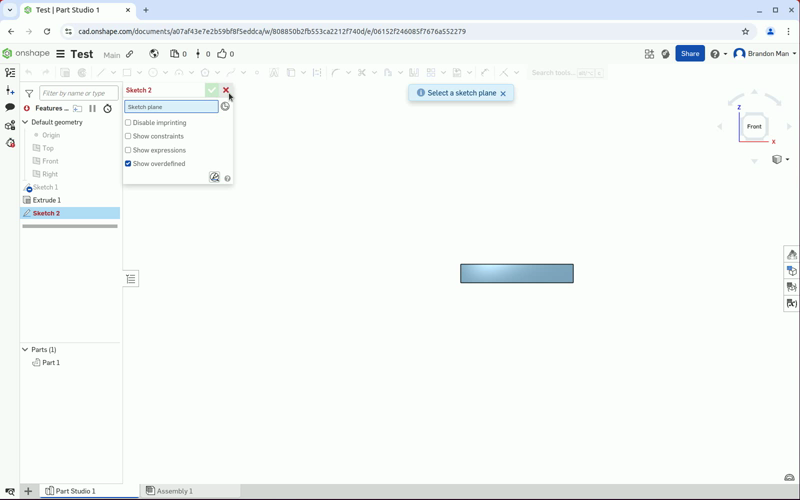
mouse_move(73, 163)
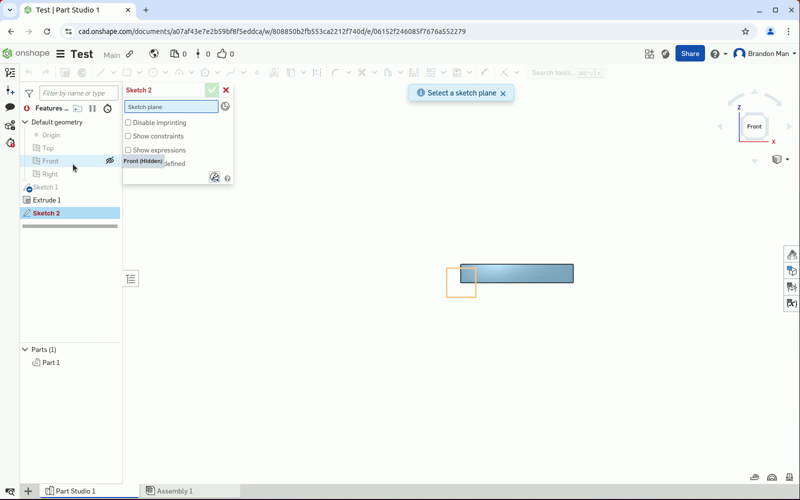
click(73, 163)
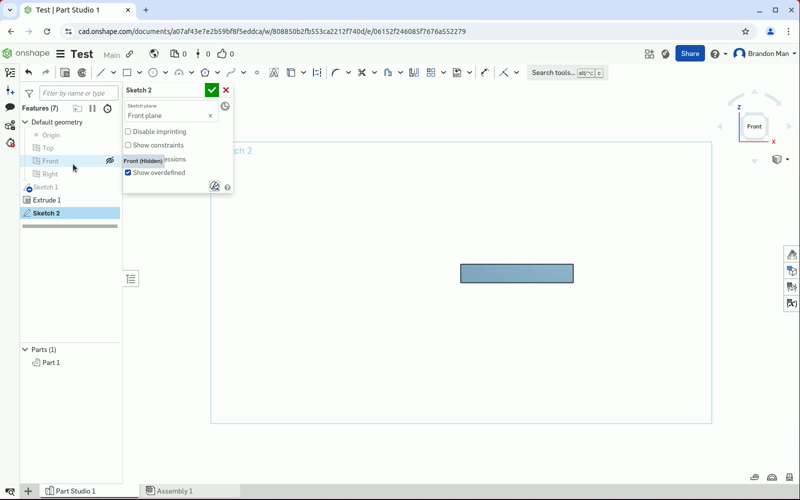
mouse_move(73, 352)
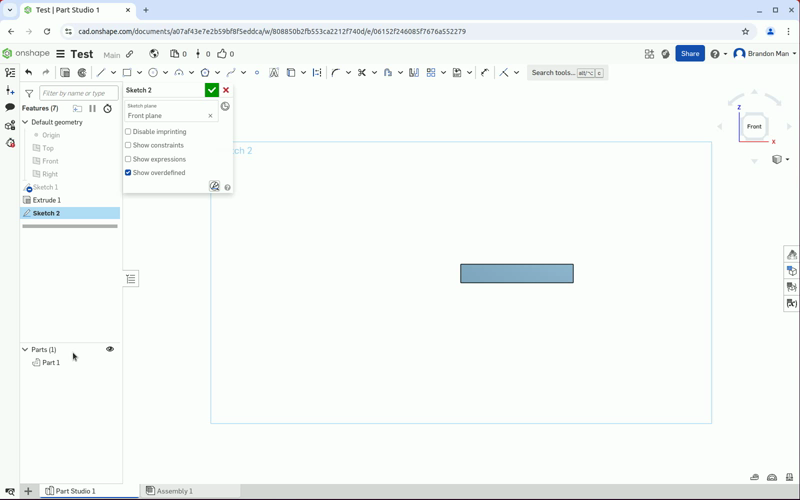
key(y)
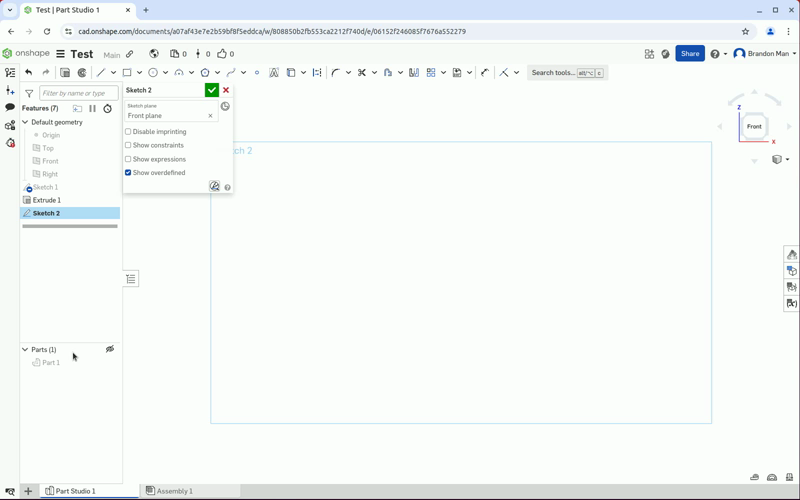
key(l)
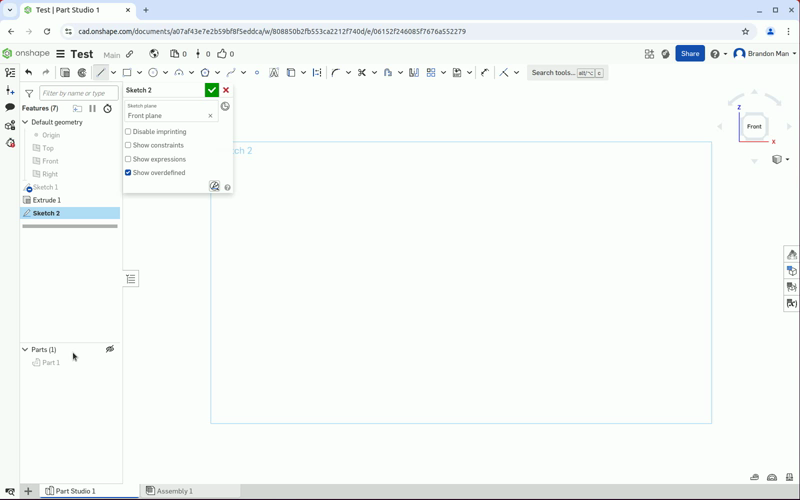
key_down(shift)
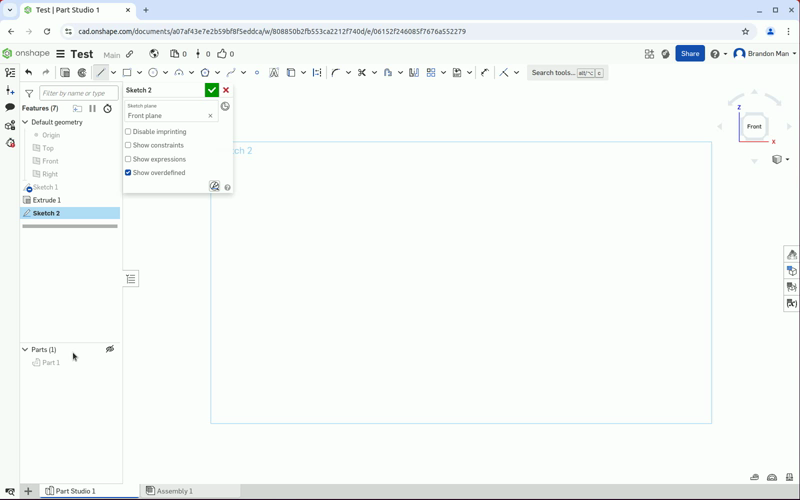
mouse_move(460, 264)
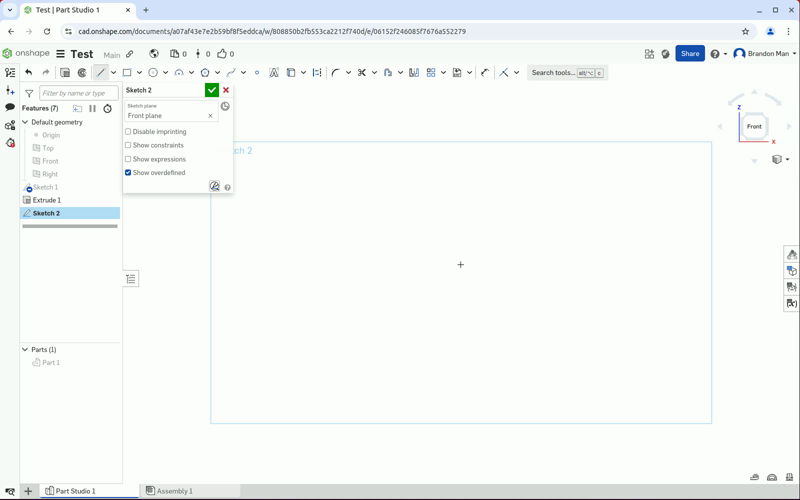
click(460, 264)
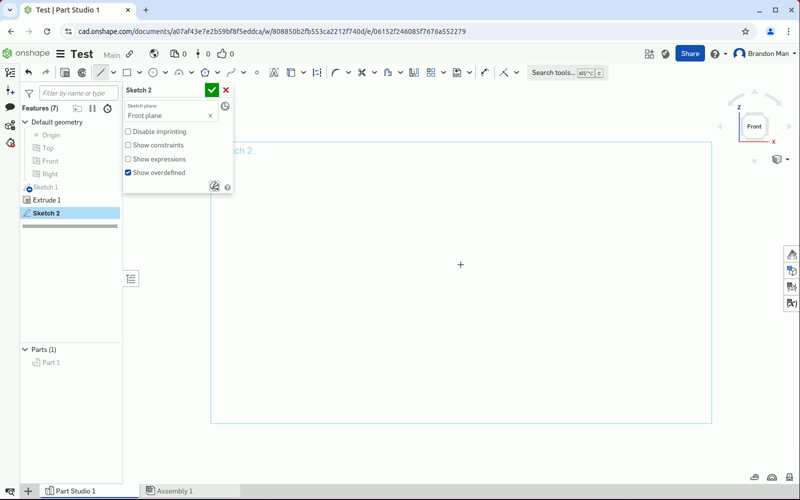
key_up(shift)
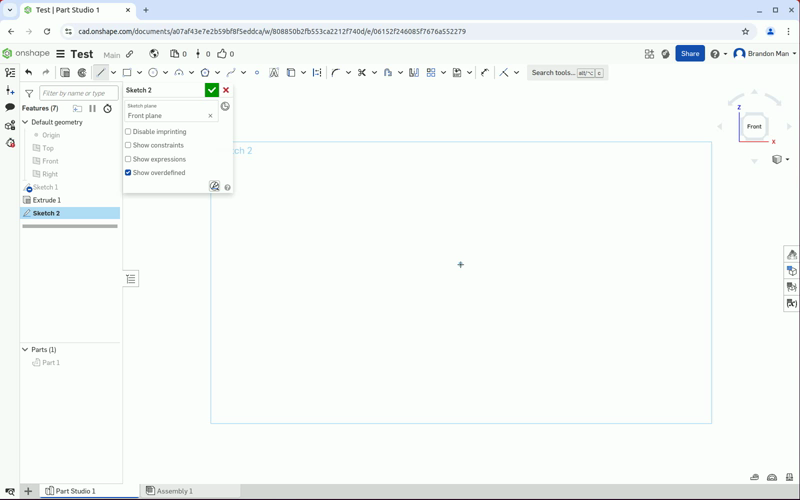
key_down(shift)
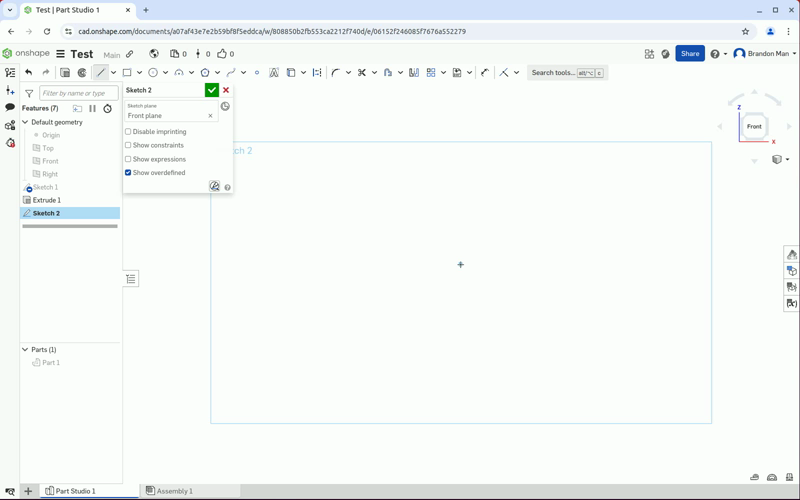
mouse_move(573, 264)
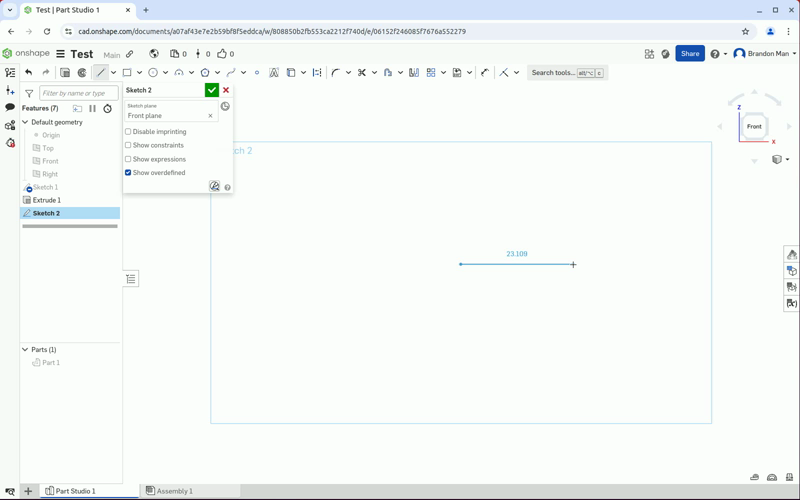
click(573, 264)
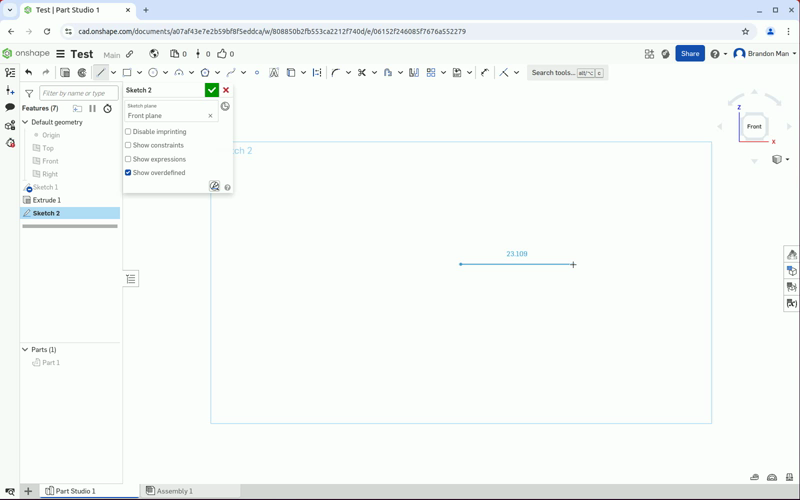
key_up(shift)
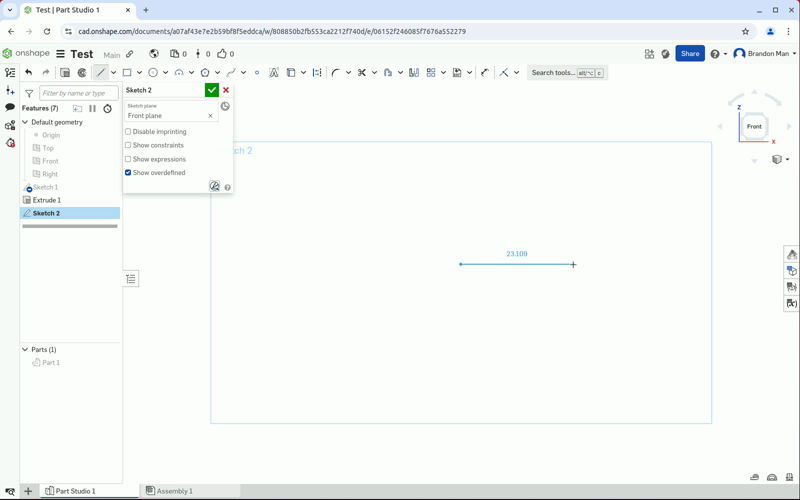
key_down(shift)
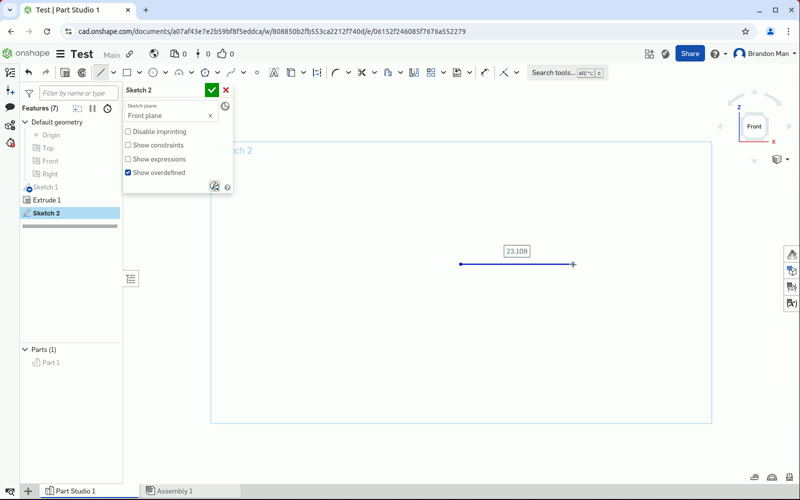
mouse_move(589, 264)
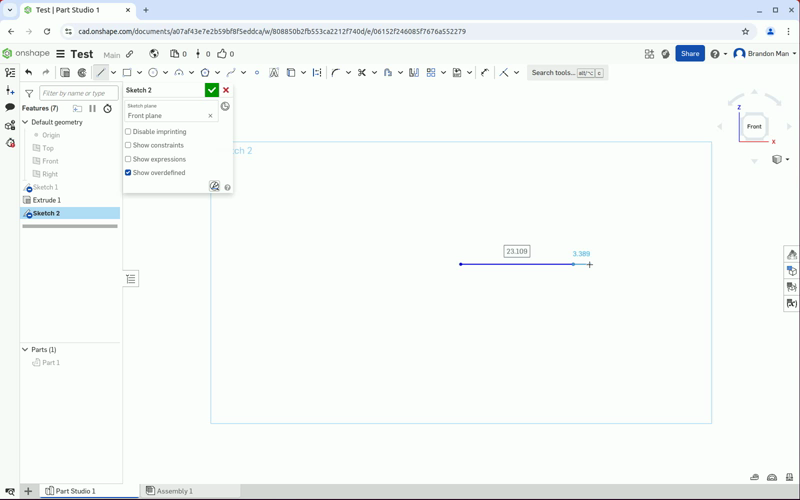
mouse_move(573, 245)
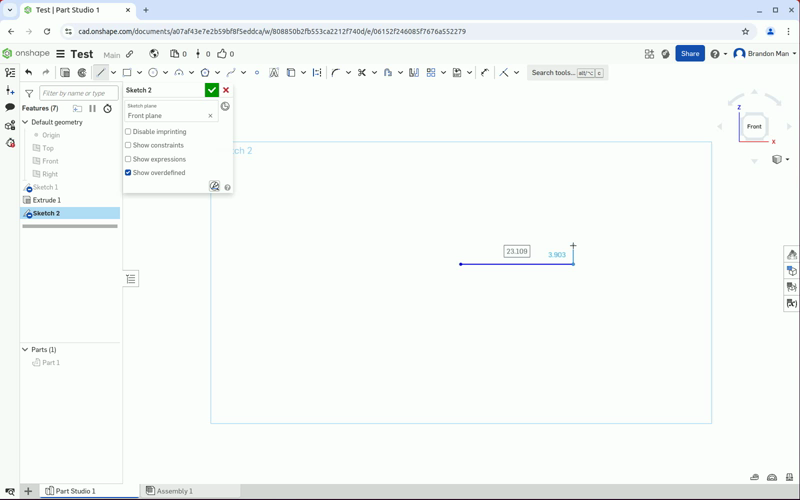
click(573, 245)
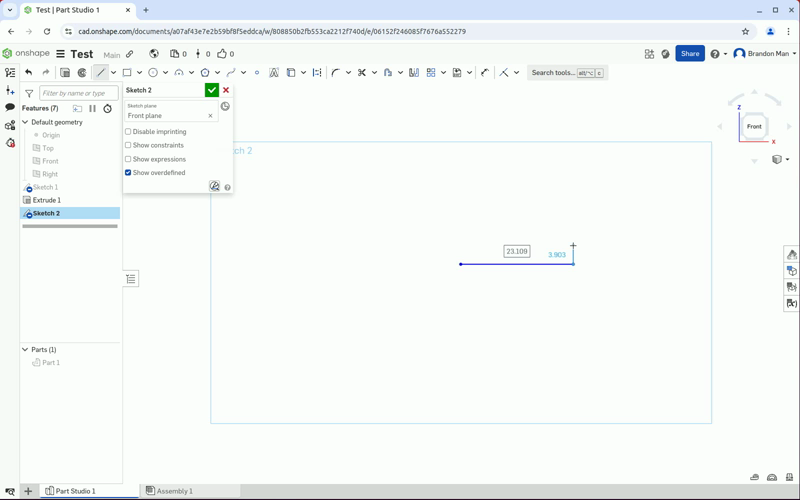
key_up(shift)
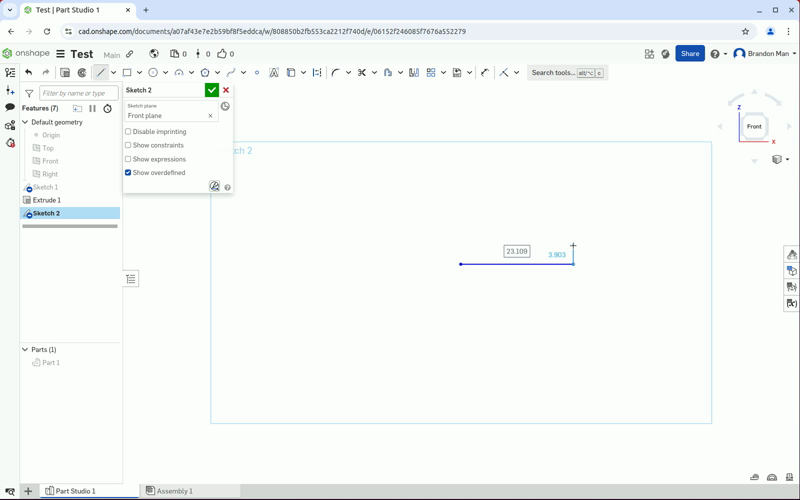
key_down(shift)
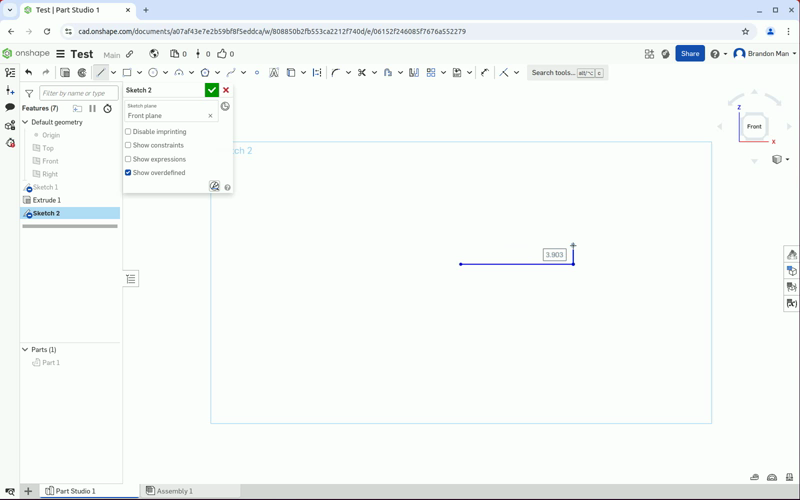
mouse_move(460, 245)
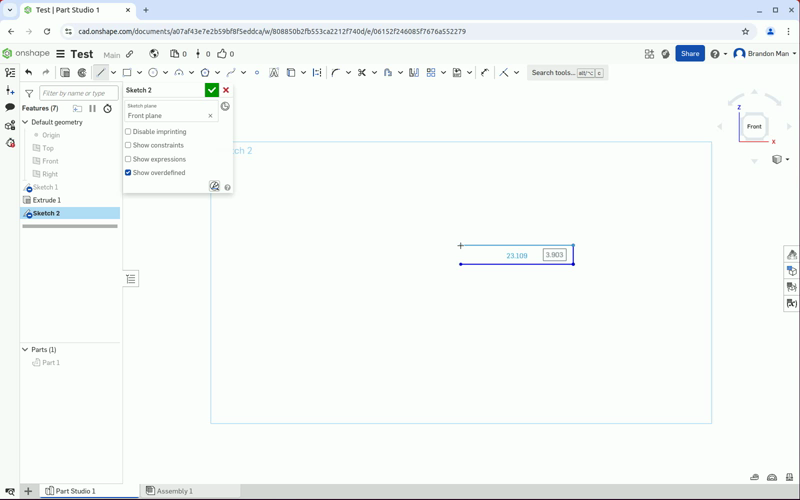
click(460, 245)
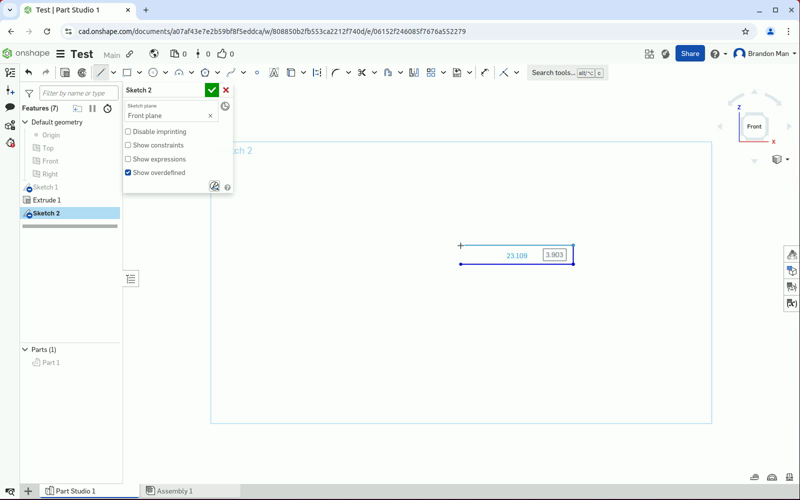
key_up(shift)
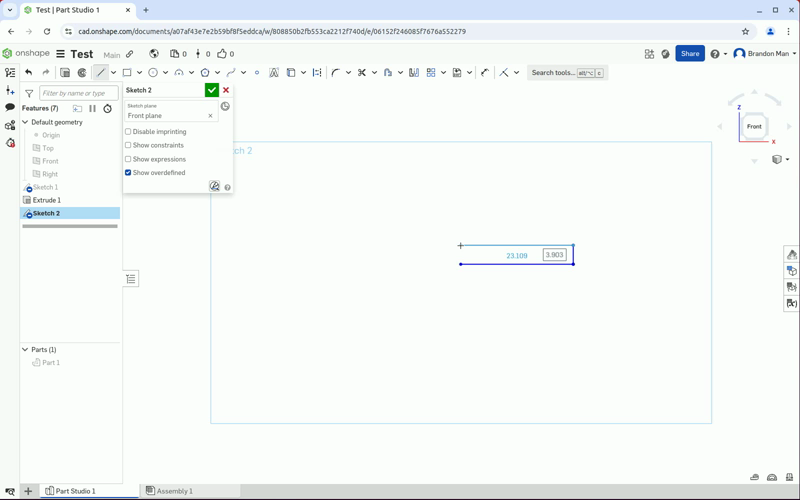
mouse_move(490, 245)
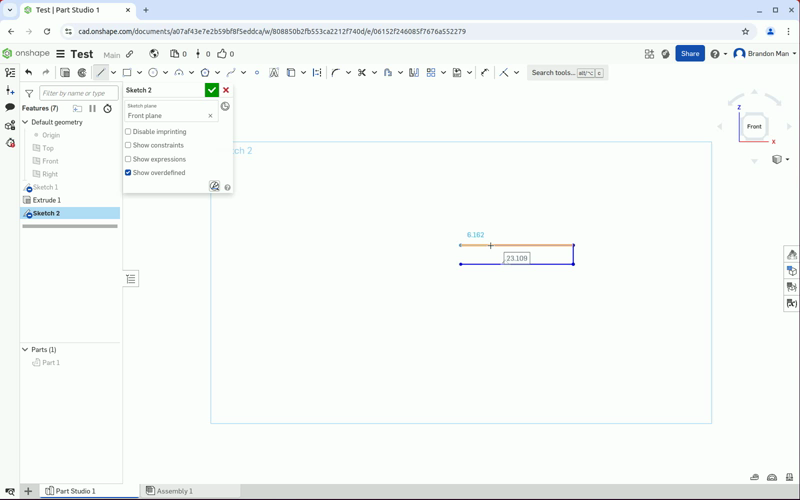
key_down(shift)
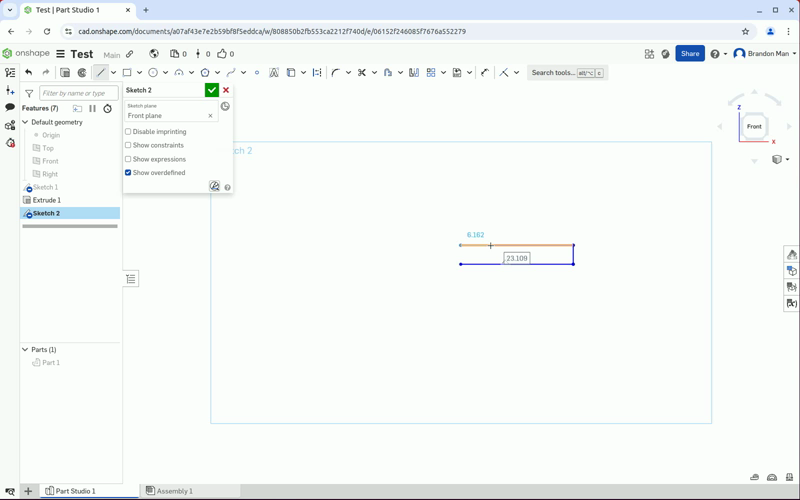
mouse_move(460, 264)
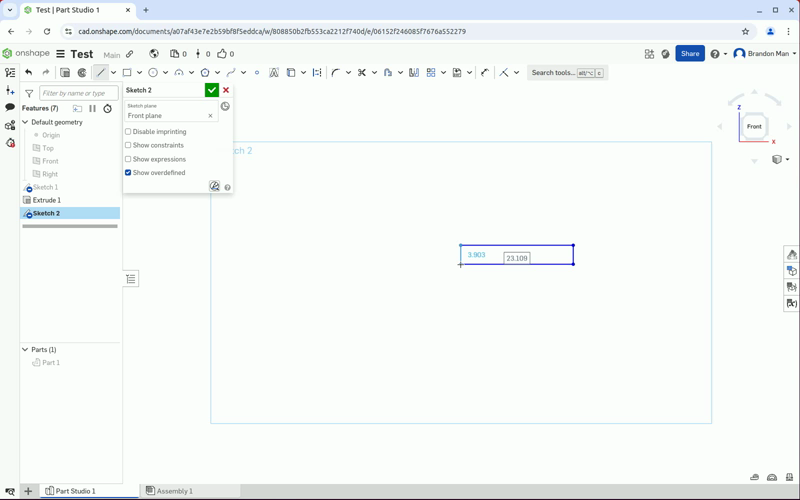
key_up(shift)
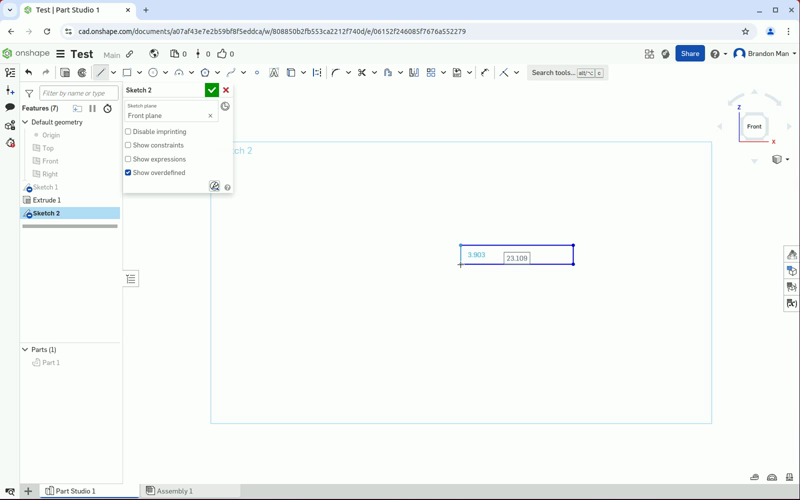
click(460, 264)
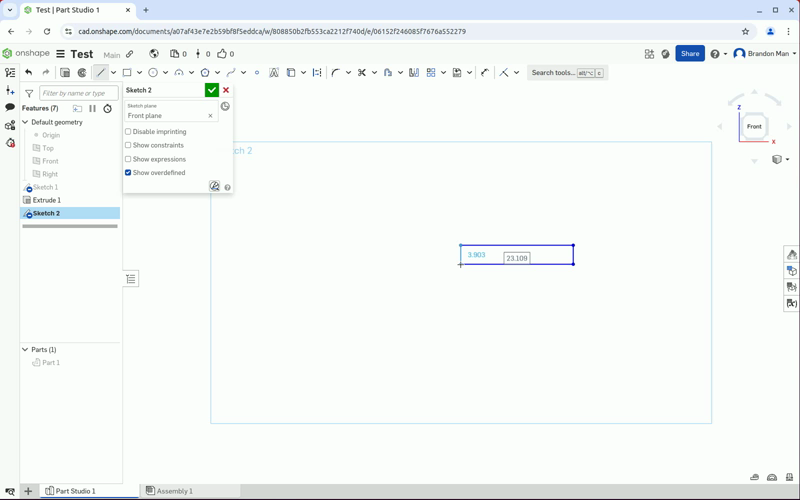
key(esc)
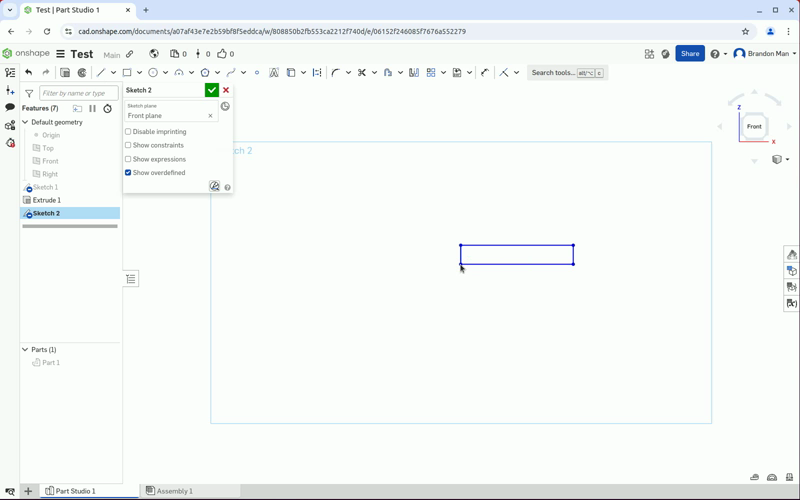
mouse_move(522, 259)
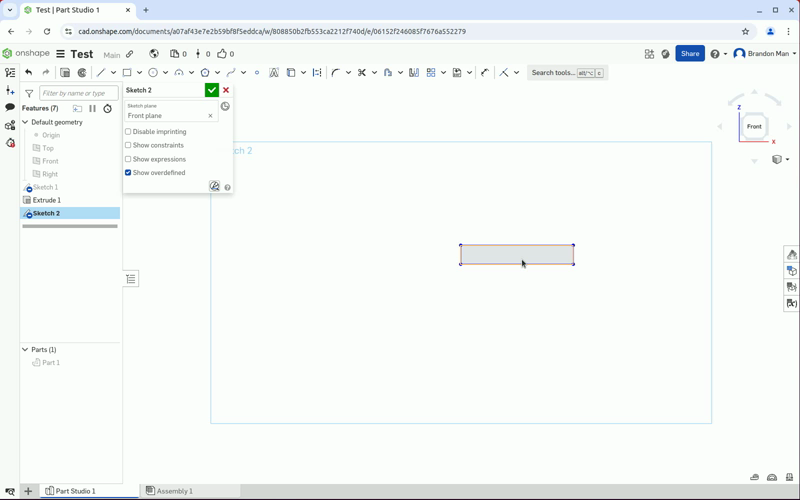
click(522, 259)
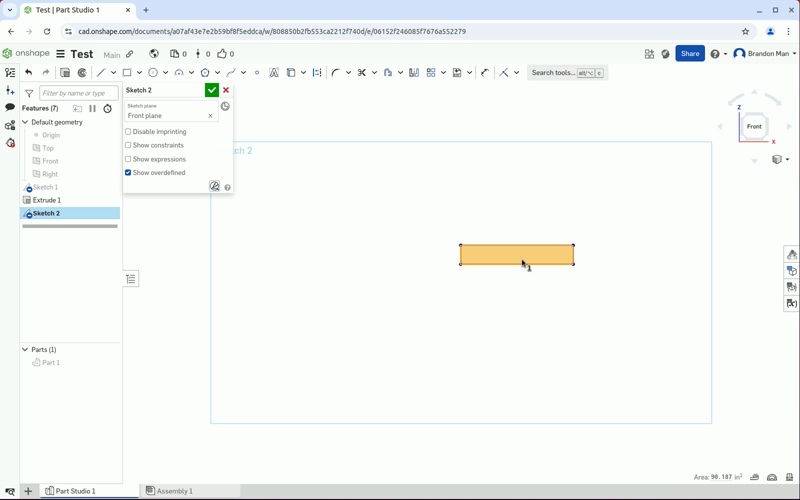
mouse_move(73, 352)
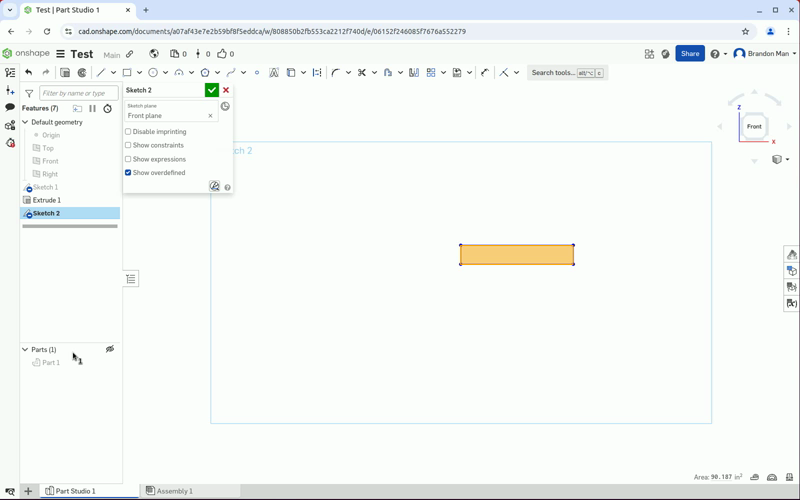
key(shift+y)
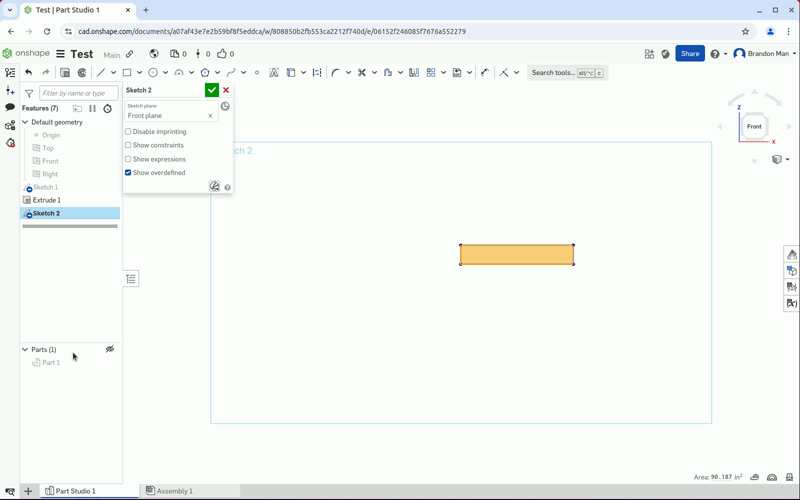
key(shift+e)
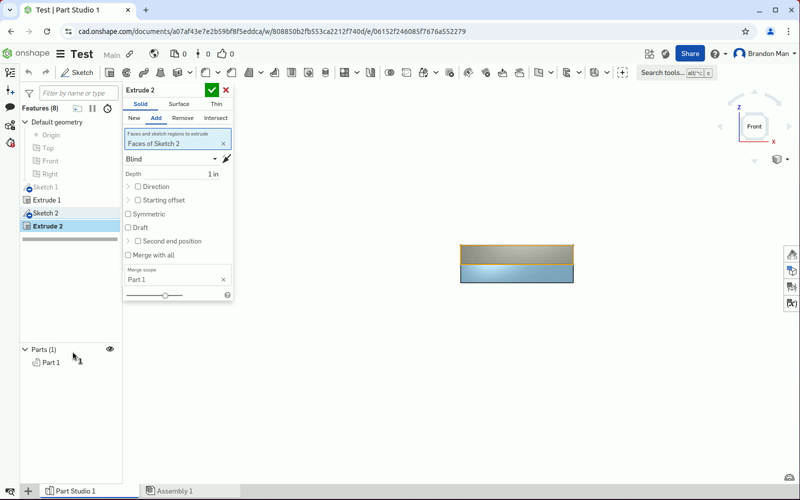
mouse_move(143, 106)
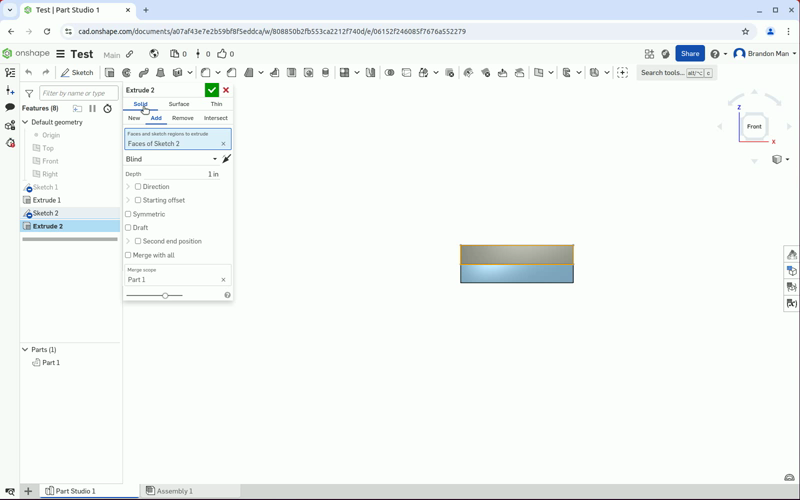
click(143, 106)
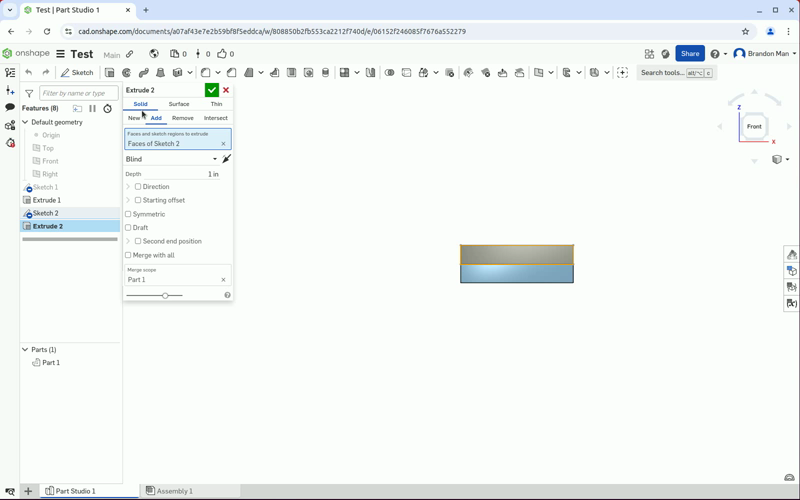
mouse_move(137, 120)
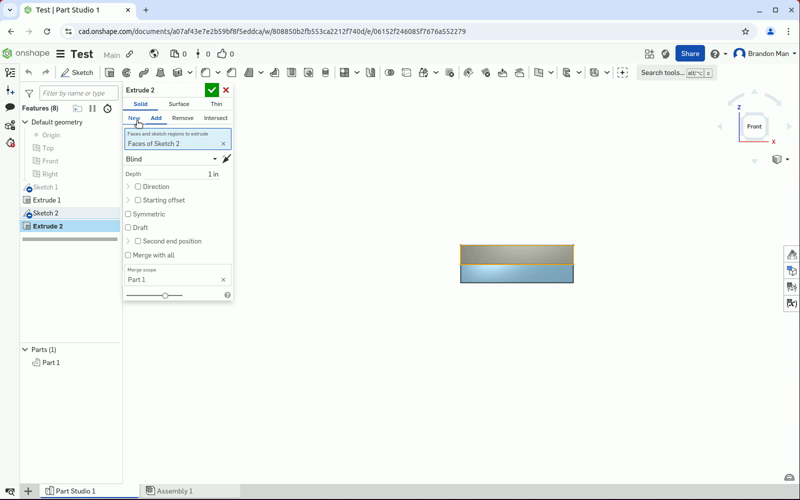
click(137, 120)
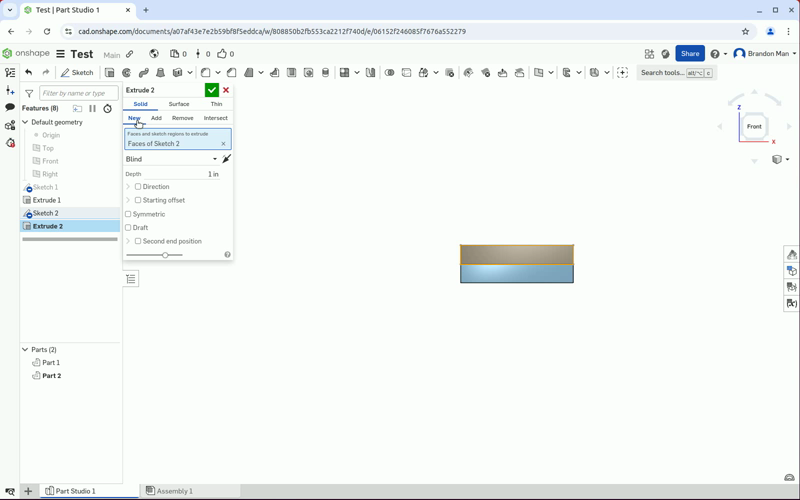
key(tab, 4)
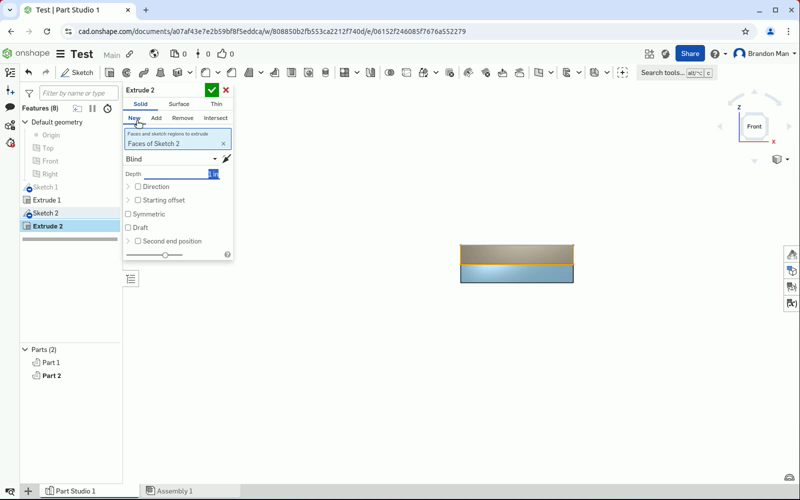
text(7.703)
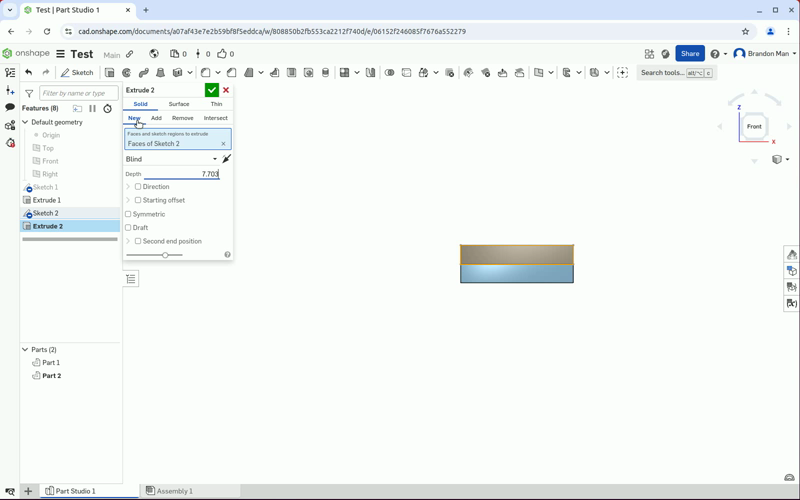
key(enter)
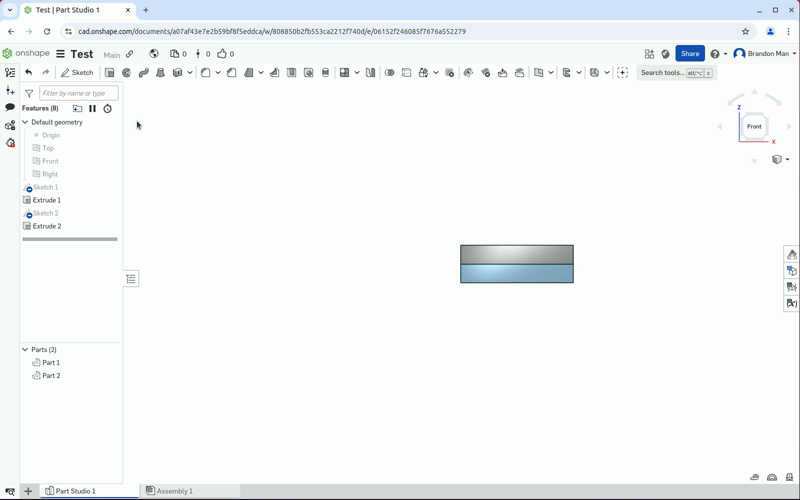
key(shift+h)
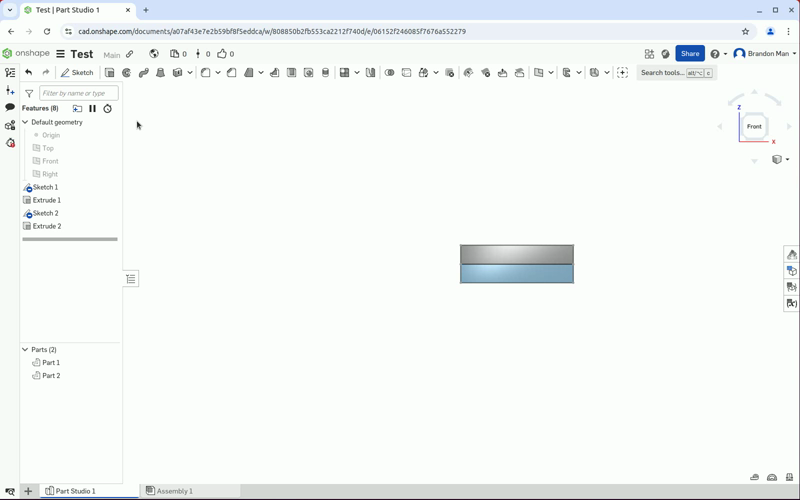
key(shift+h)
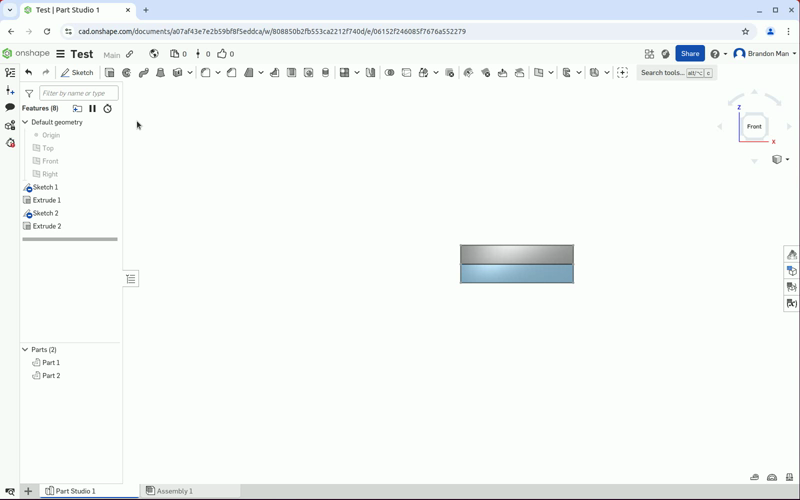
key(shift+7)
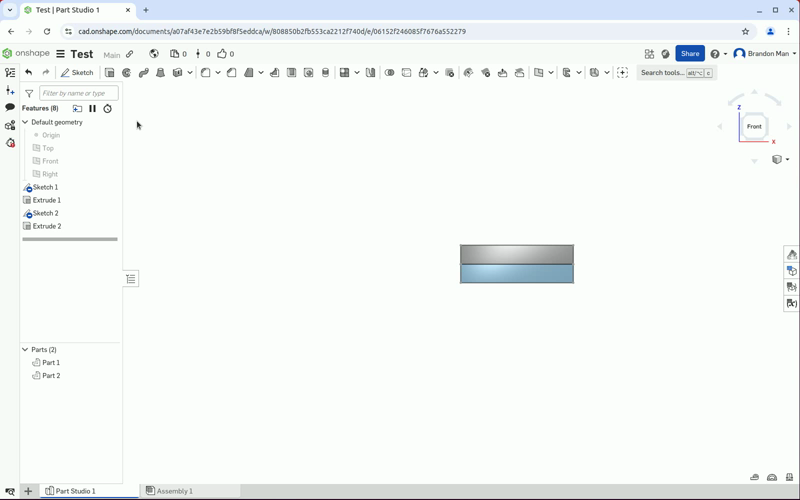
key(left, 2)
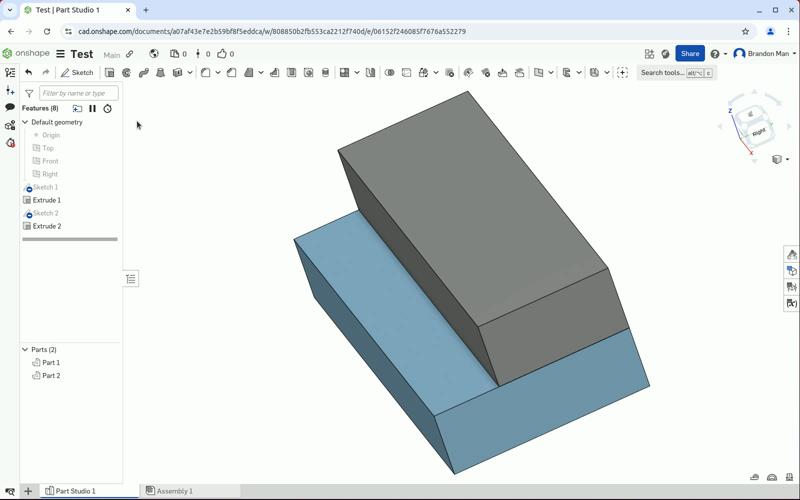
key(down, 2)
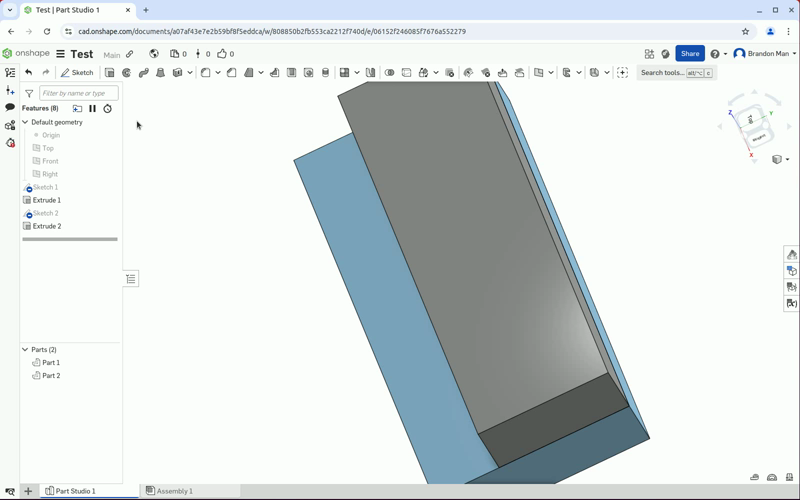
key(up, 2)
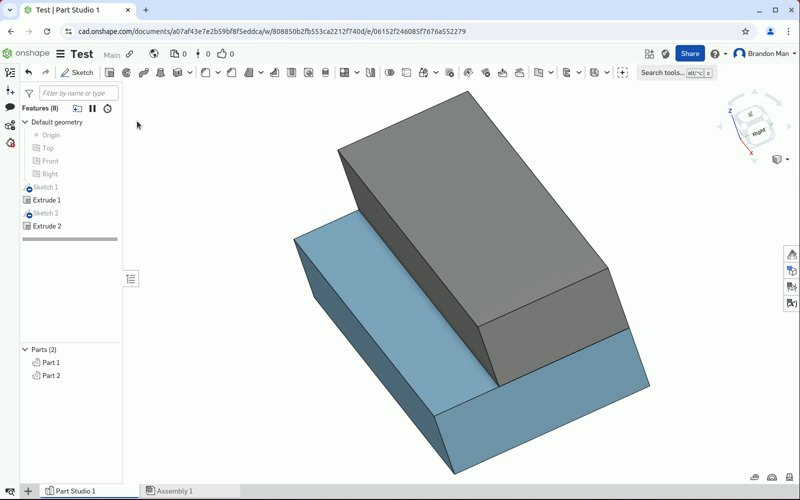
key(right, 2)
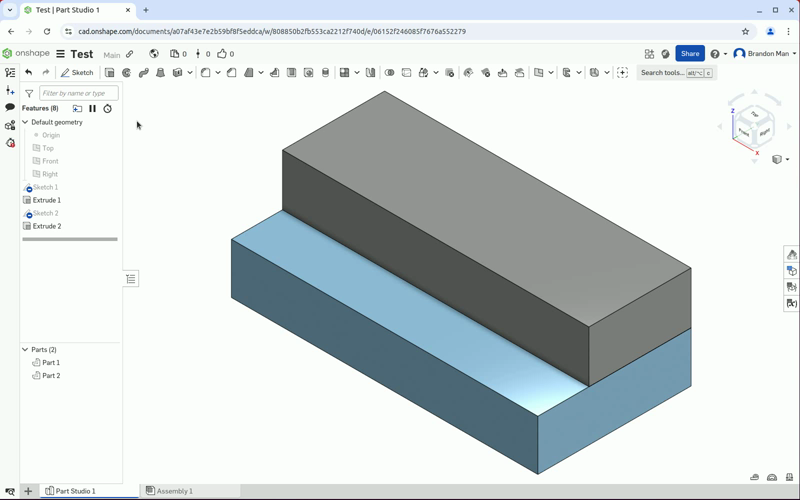
mouse_move(73, 189)
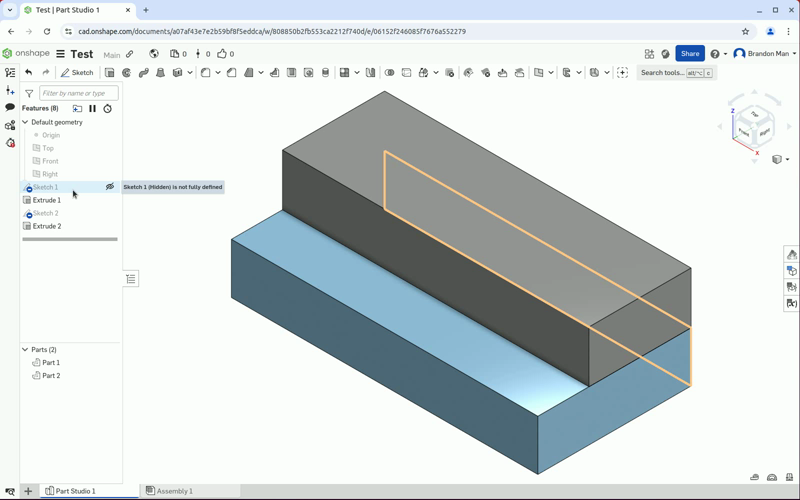
click(73, 189)